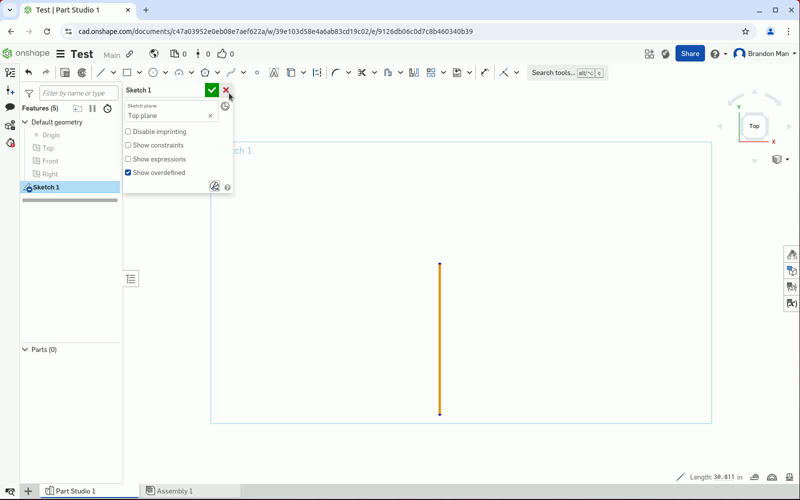
key(shift+h)
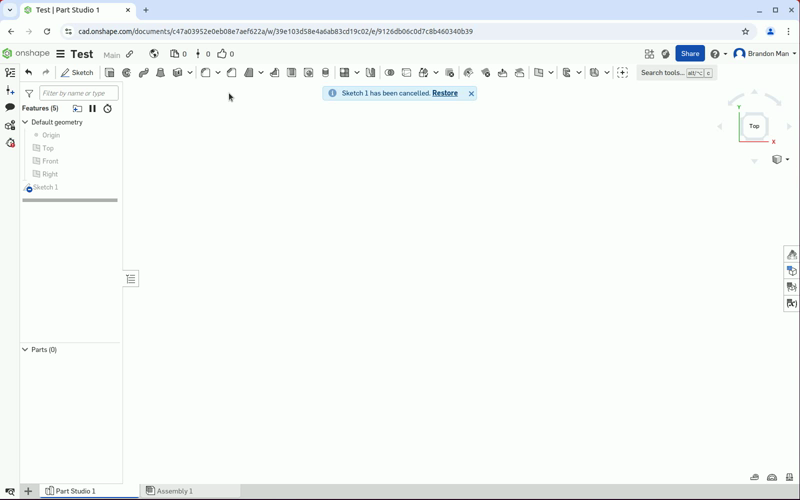
mouse_move(73, 352)
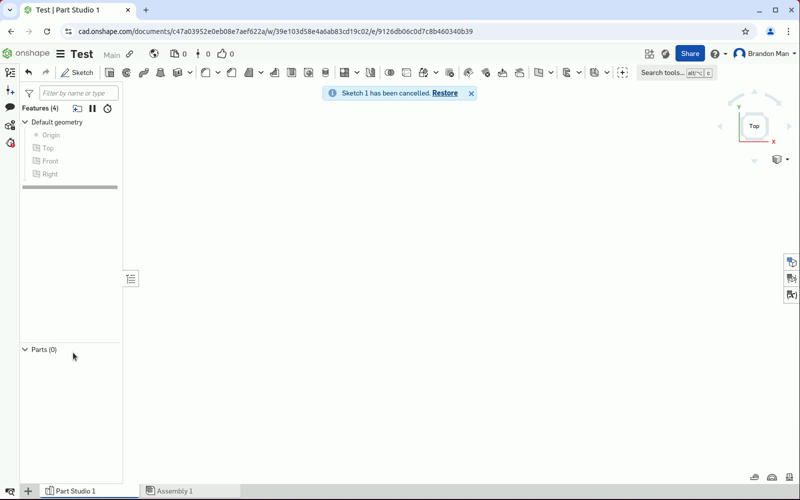
key(y)
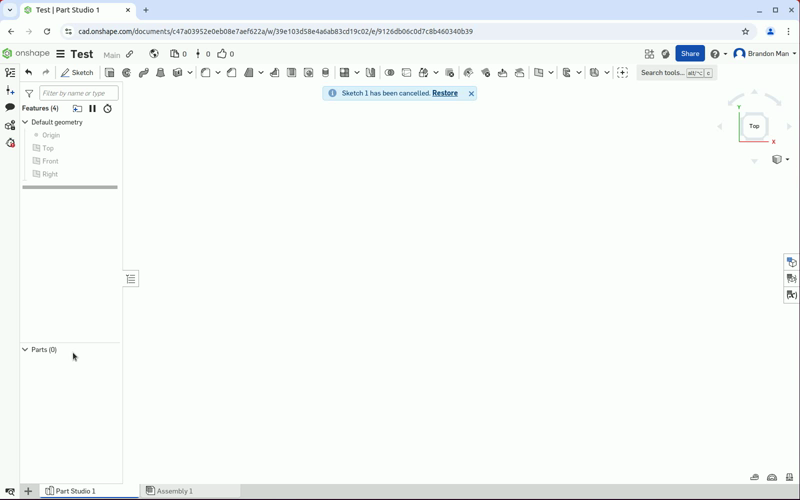
key(shift+p)
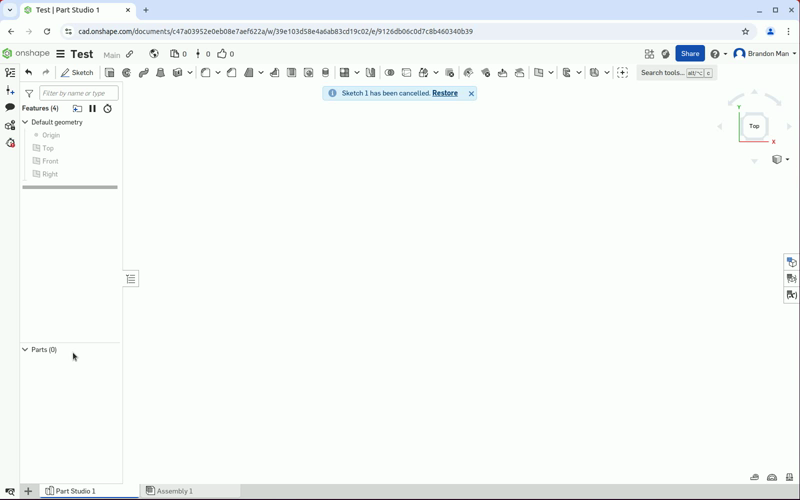
key(space)
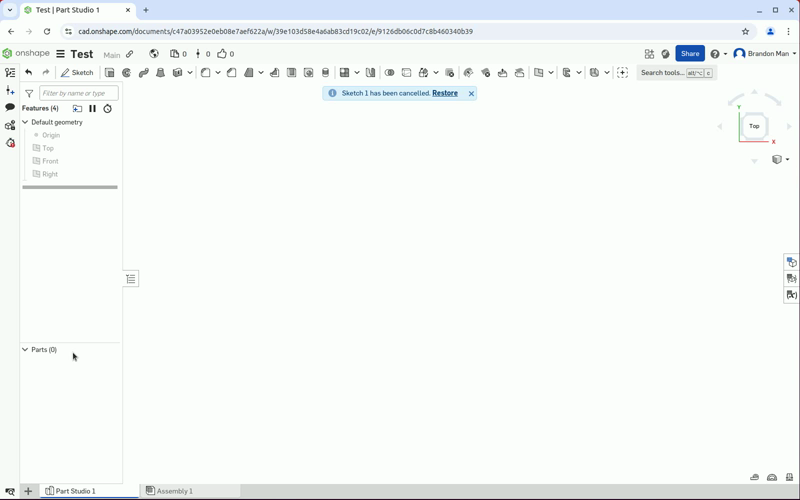
key_down(shift)
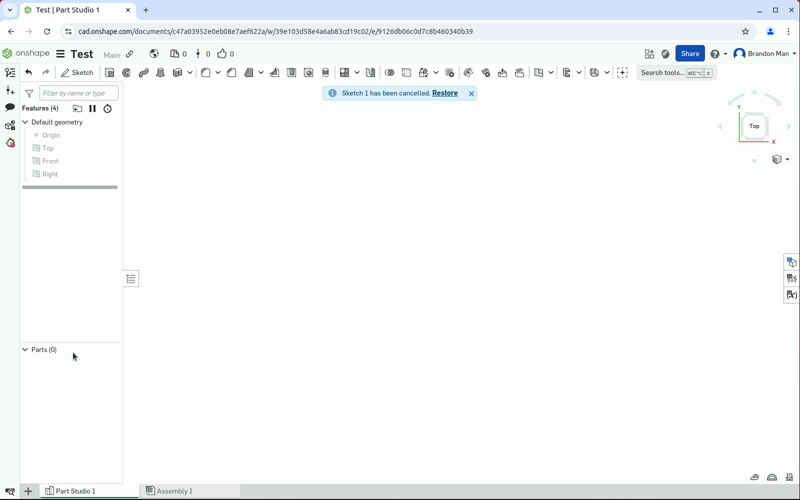
key(up)
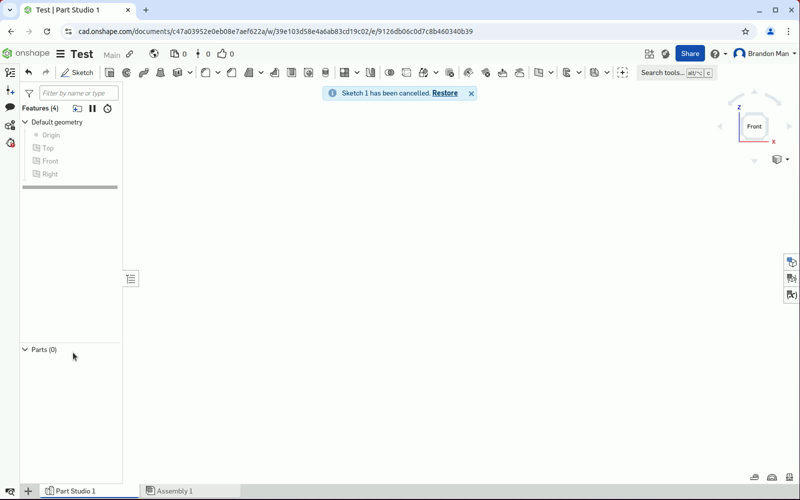
key_up(shift)
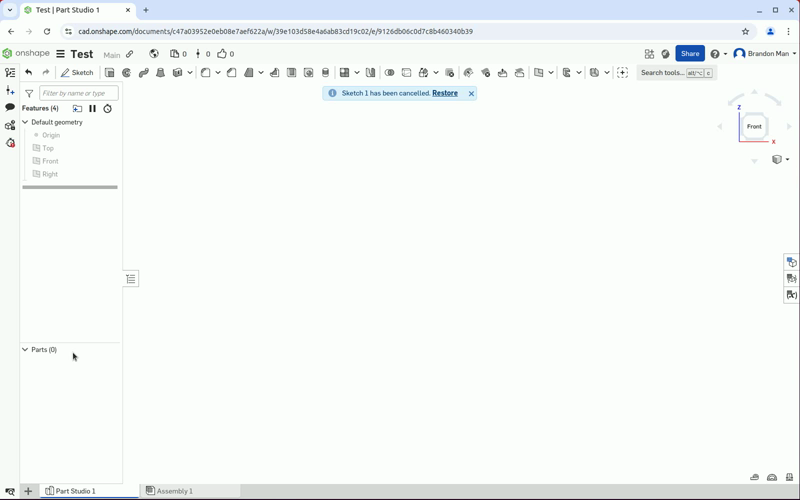
mouse_move(73, 352)
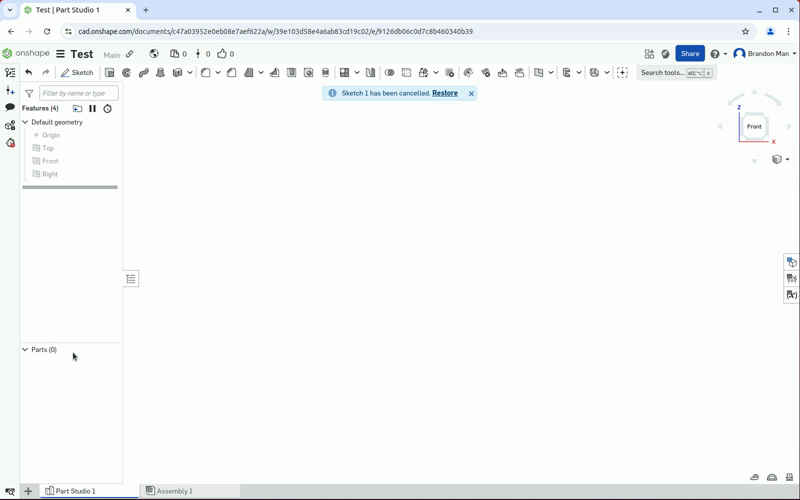
key(shift+y)
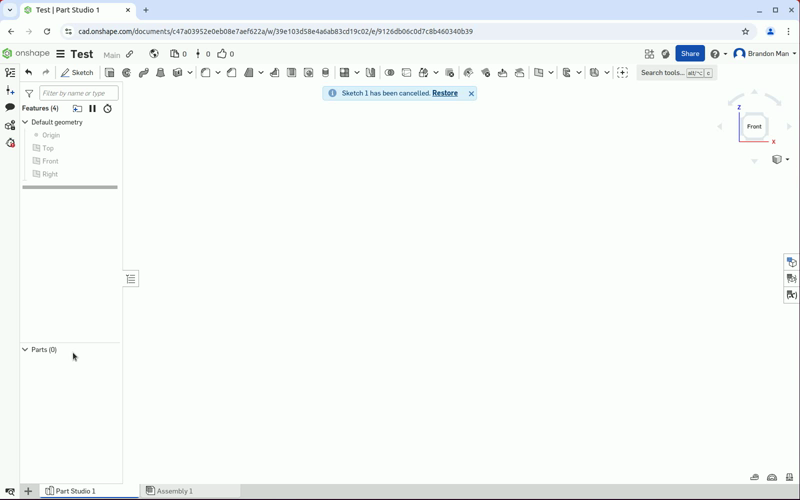
key(shift+s)
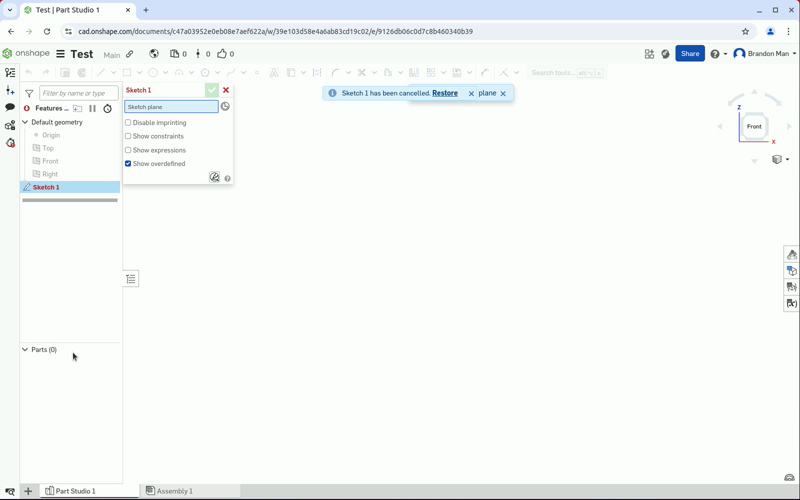
mouse_move(73, 163)
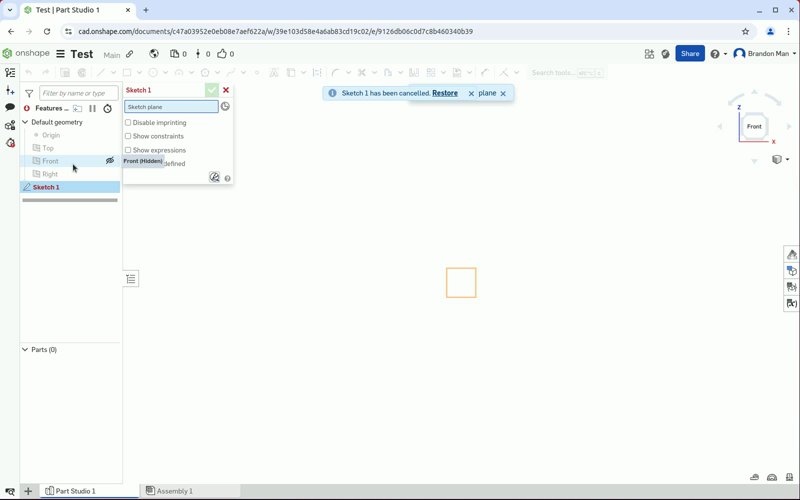
click(73, 163)
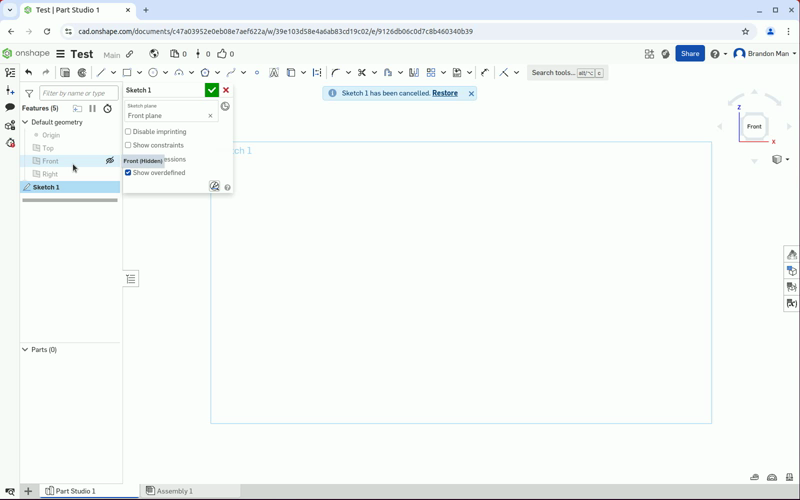
mouse_move(73, 352)
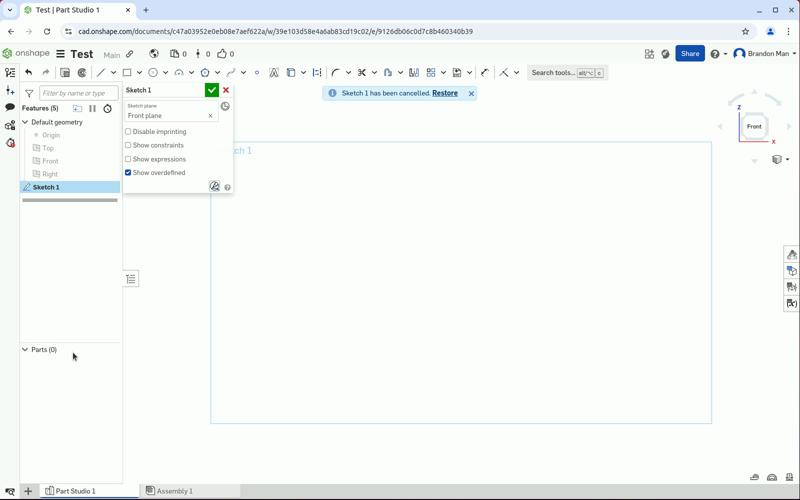
key(y)
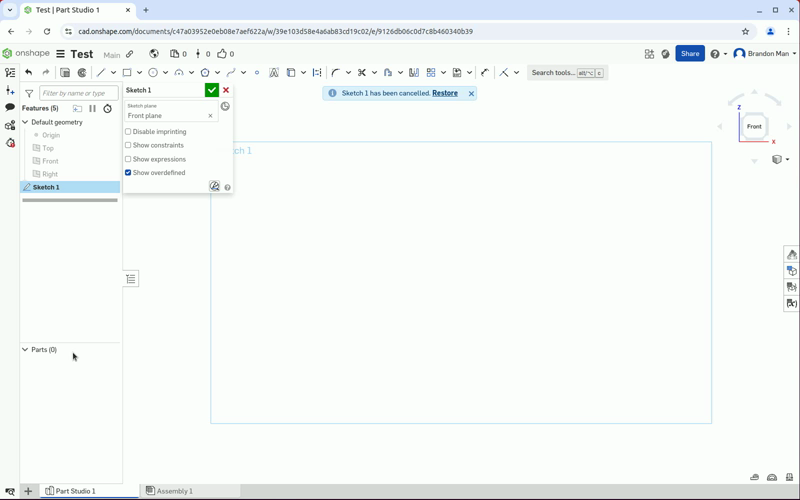
key(l)
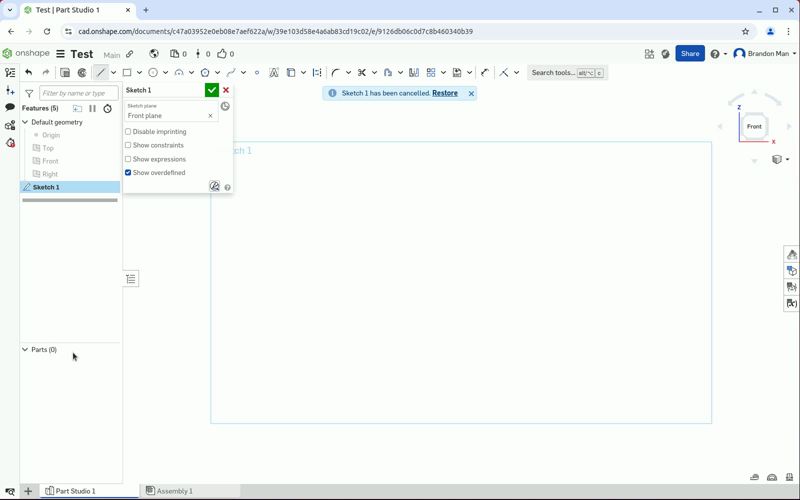
key_down(shift)
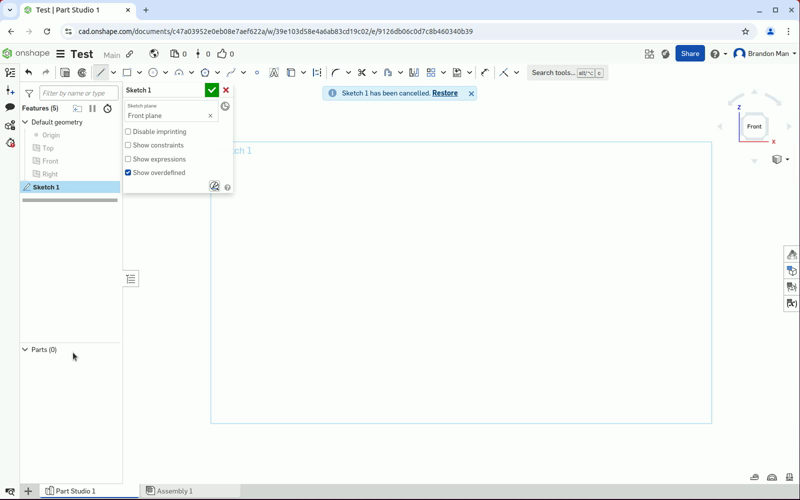
mouse_move(404, 339)
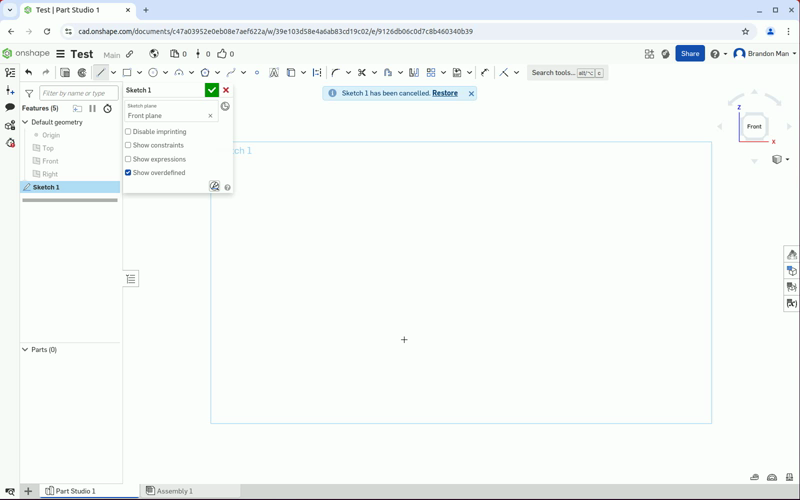
click(404, 339)
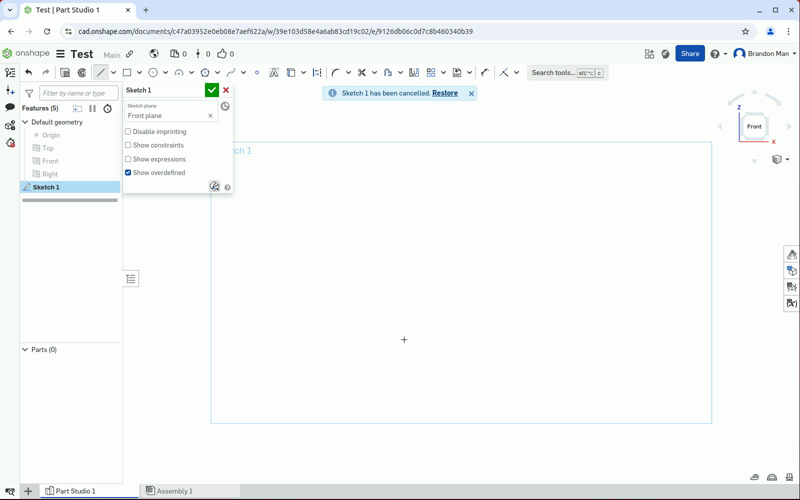
key_up(shift)
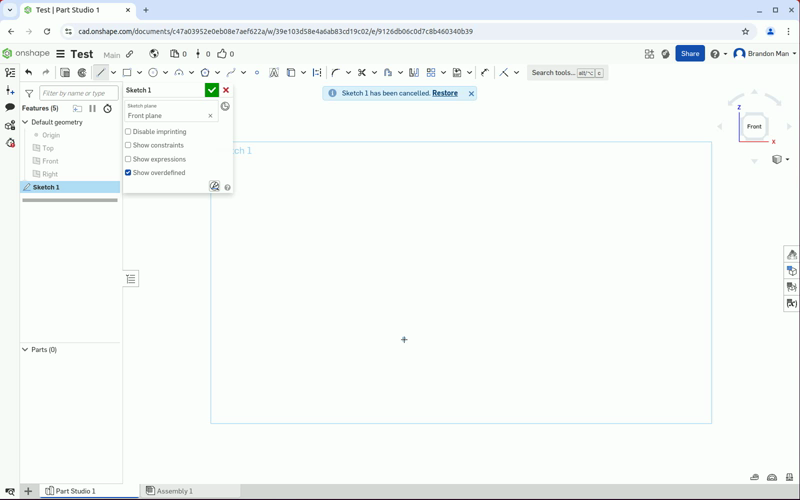
key_down(shift)
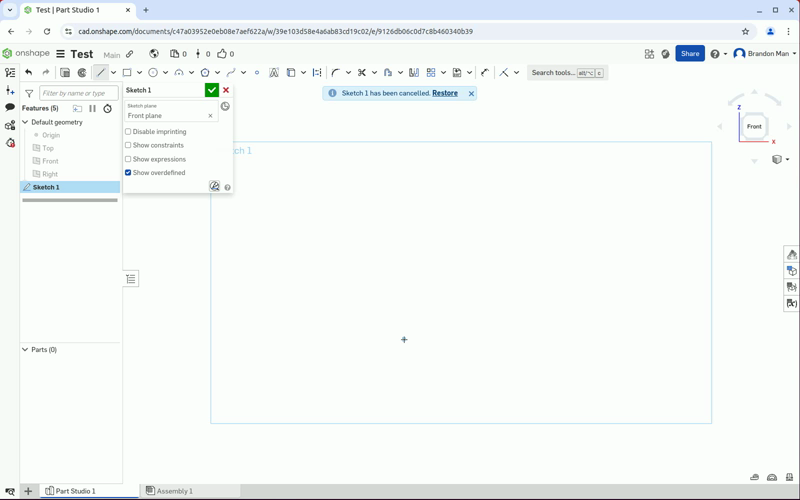
mouse_move(434, 339)
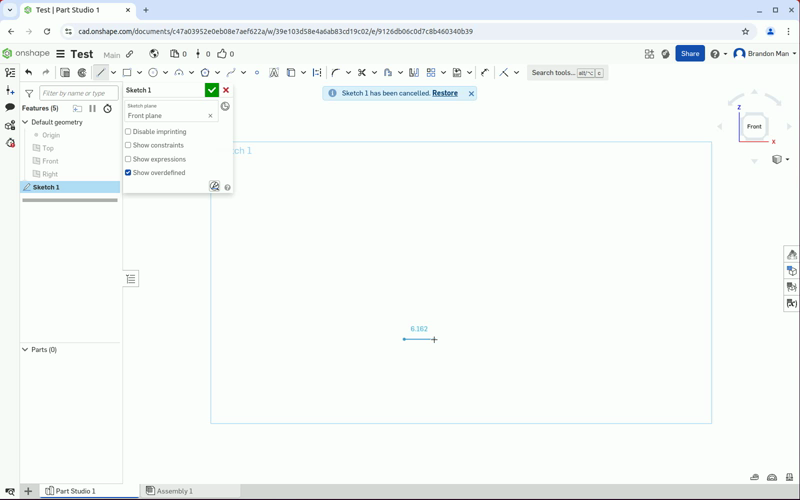
mouse_move(440, 339)
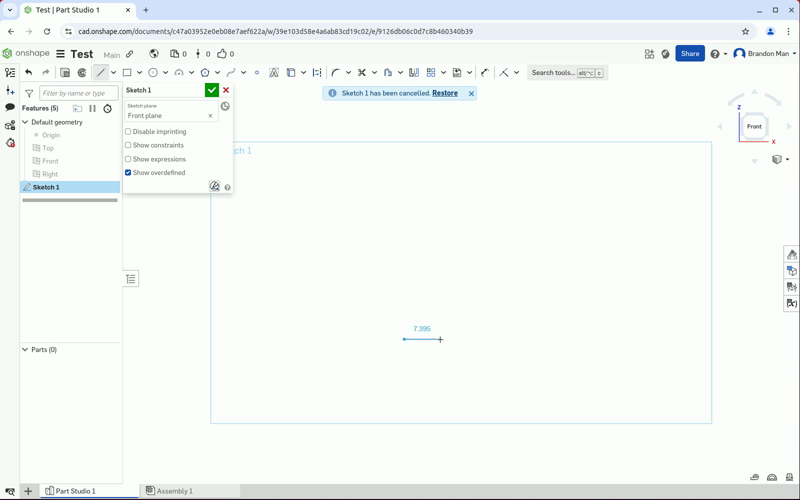
click(440, 339)
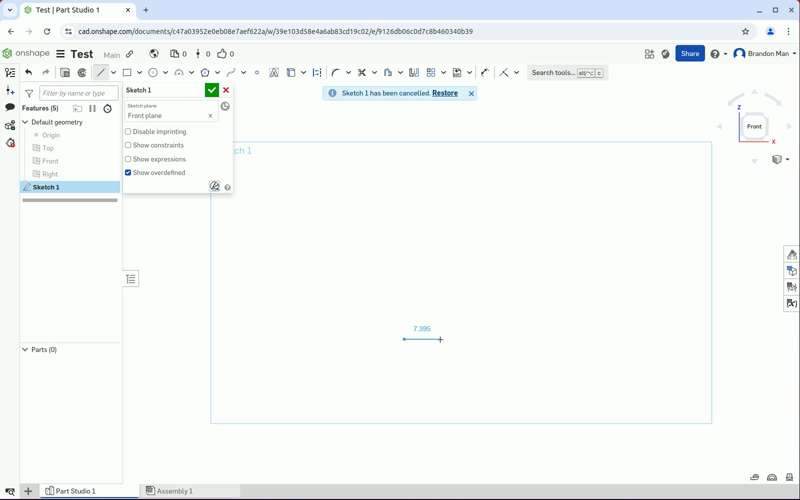
key_up(shift)
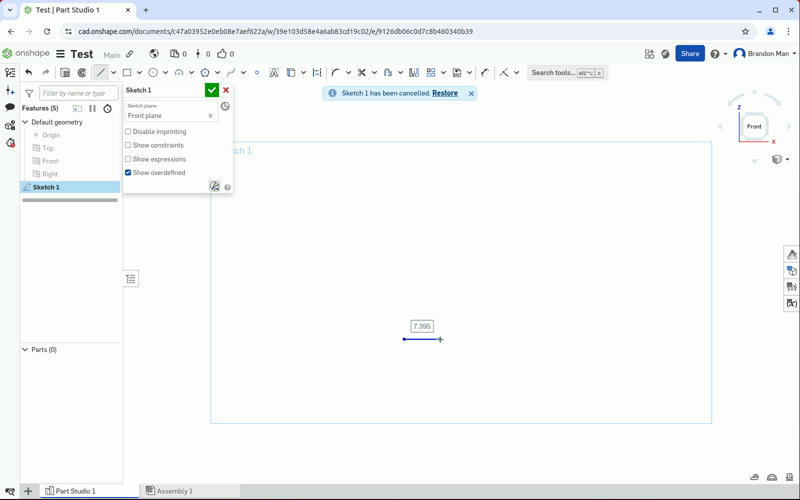
key_down(shift)
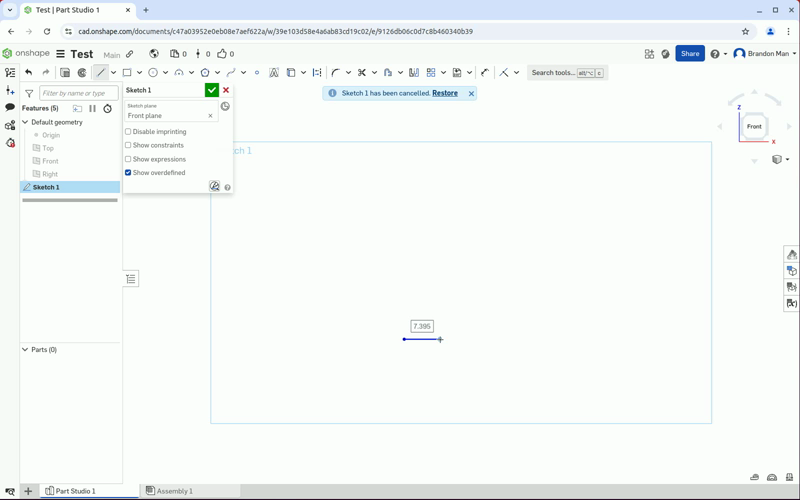
mouse_move(470, 339)
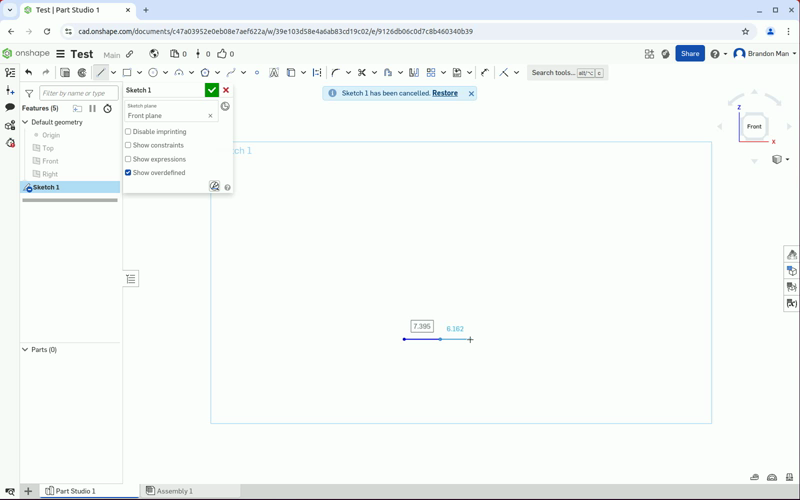
mouse_move(440, 303)
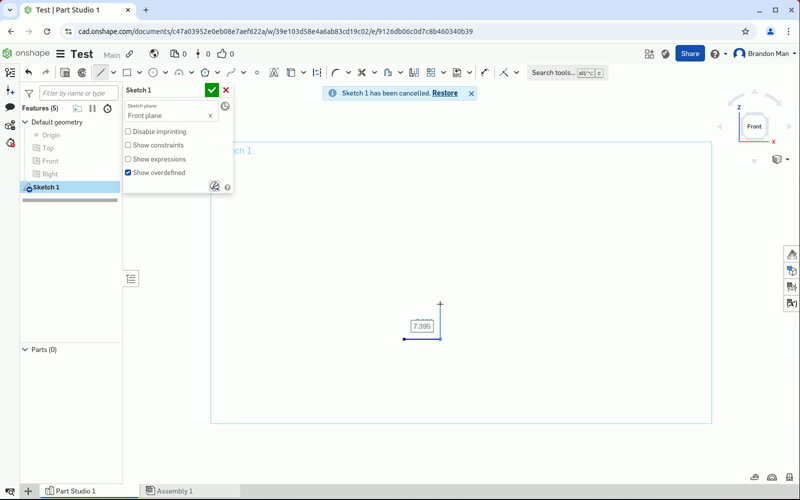
click(440, 303)
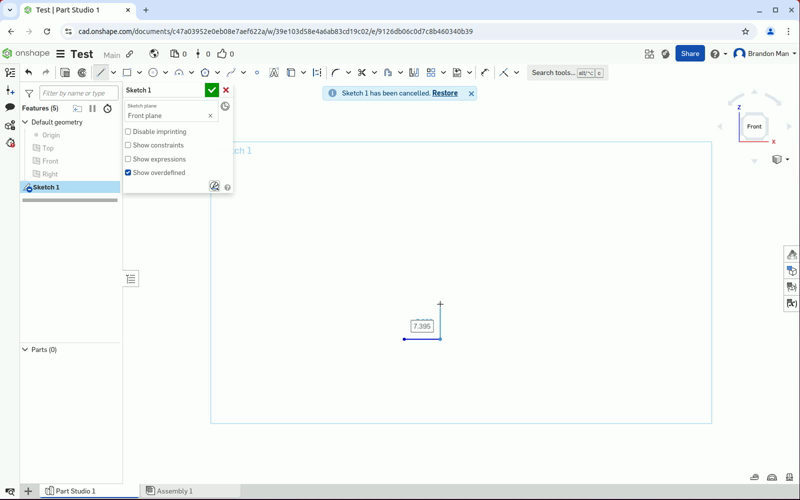
key_up(shift)
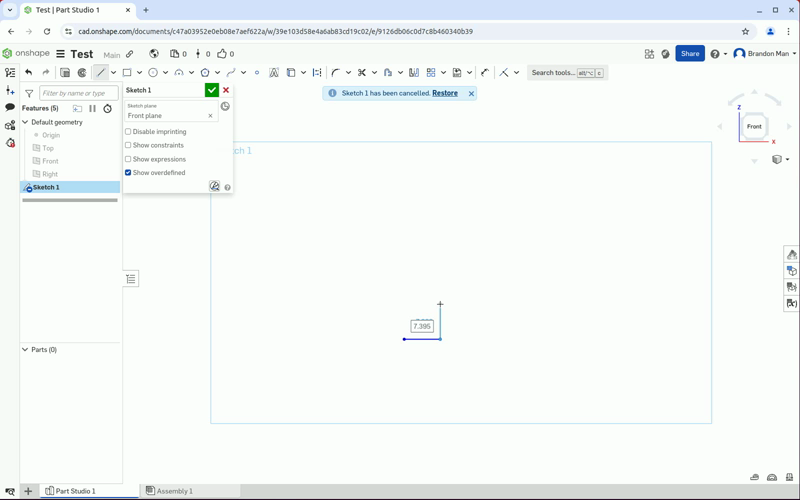
key_down(shift)
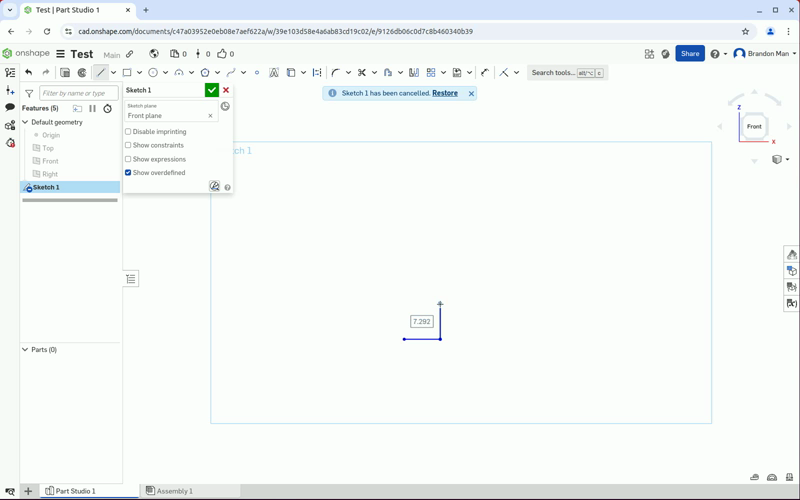
mouse_move(470, 303)
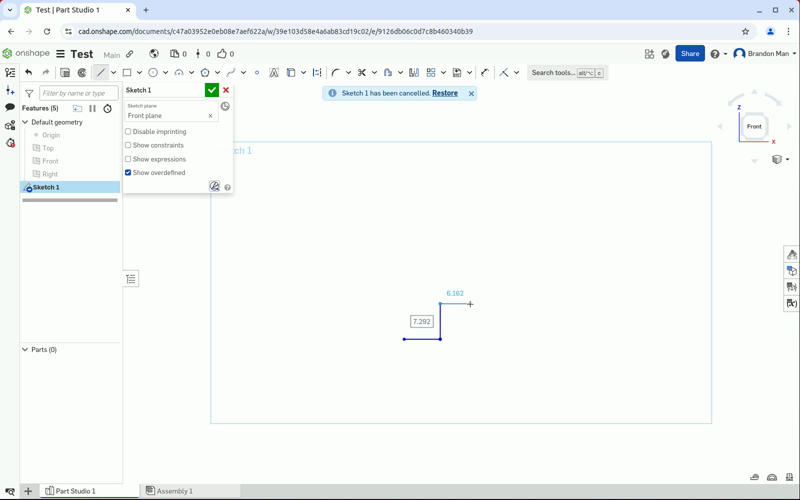
mouse_move(481, 303)
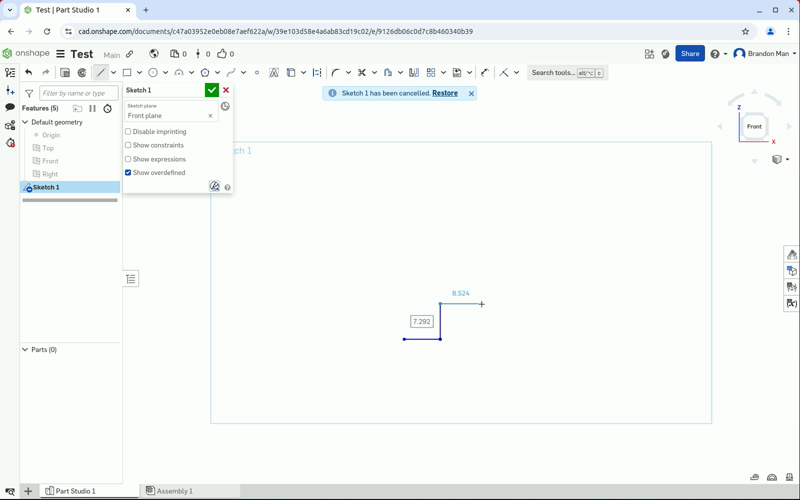
click(481, 303)
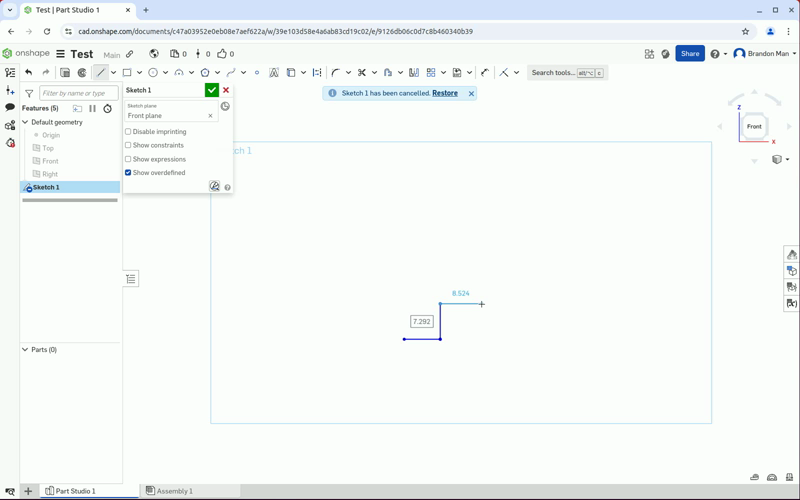
key_up(shift)
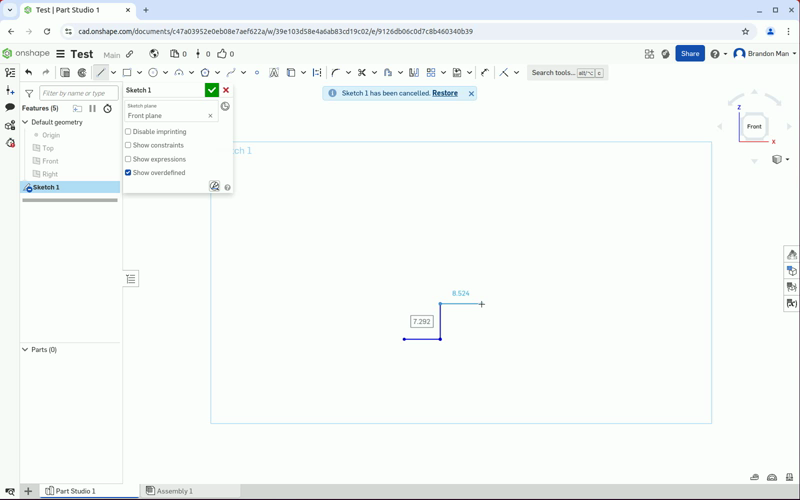
key_down(shift)
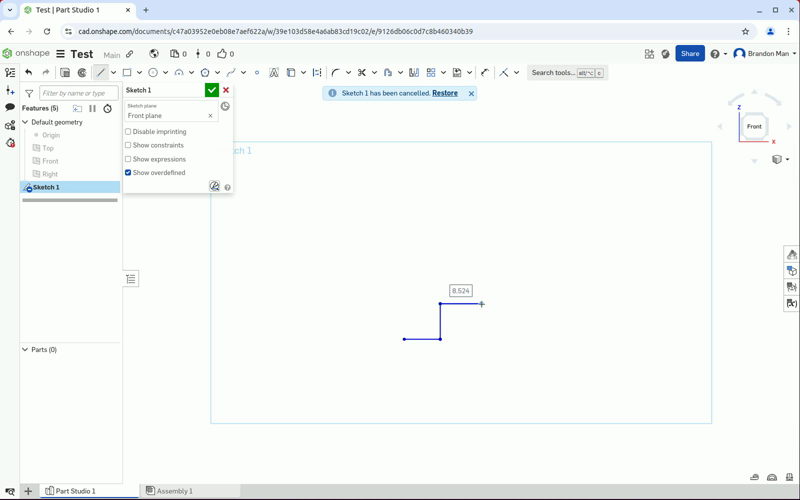
mouse_move(511, 303)
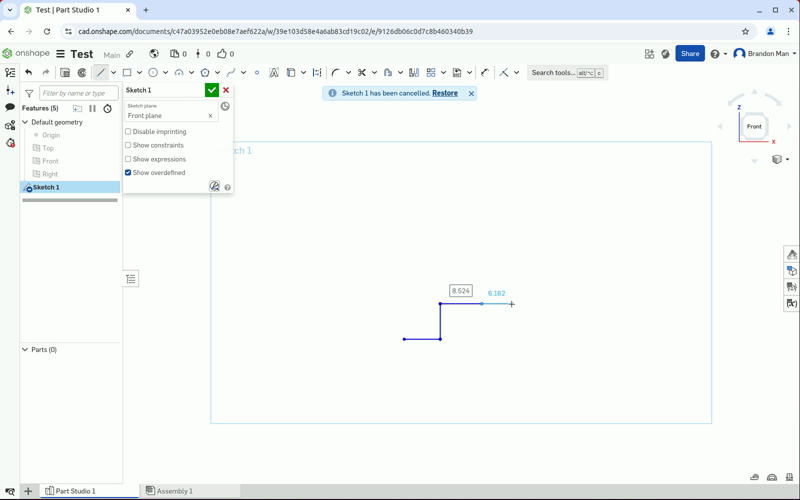
mouse_move(481, 339)
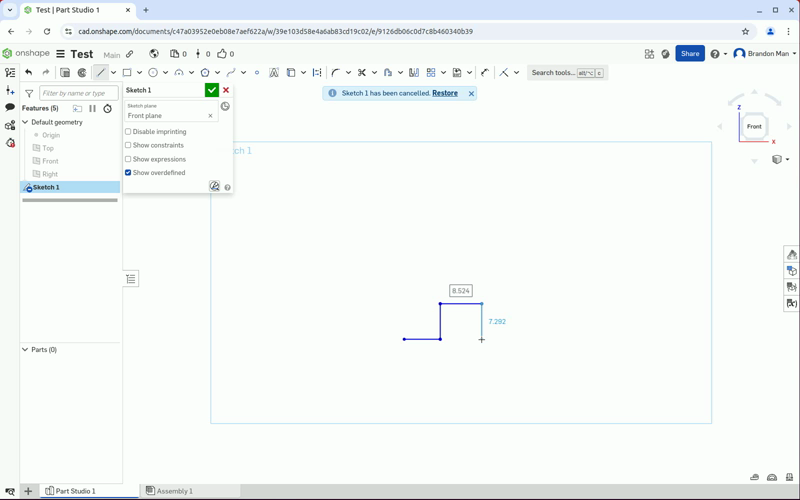
click(481, 339)
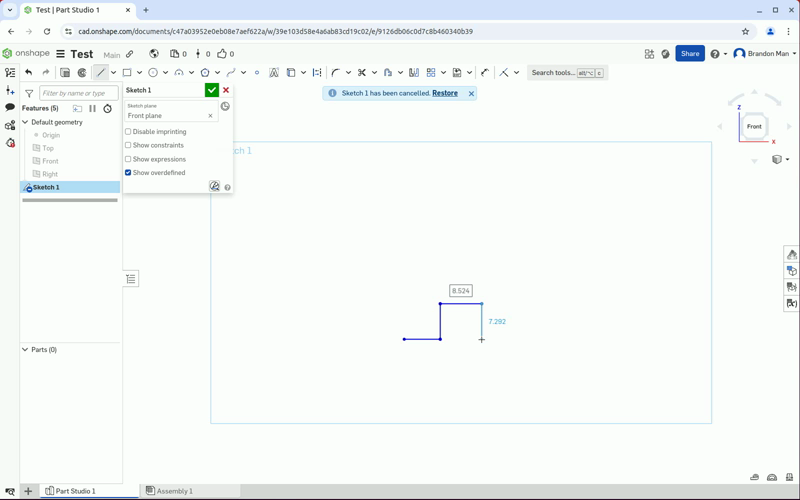
key_up(shift)
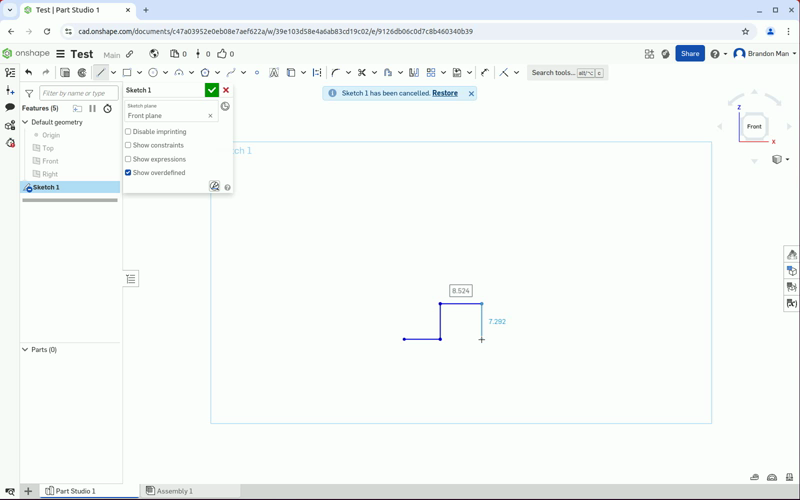
key_down(shift)
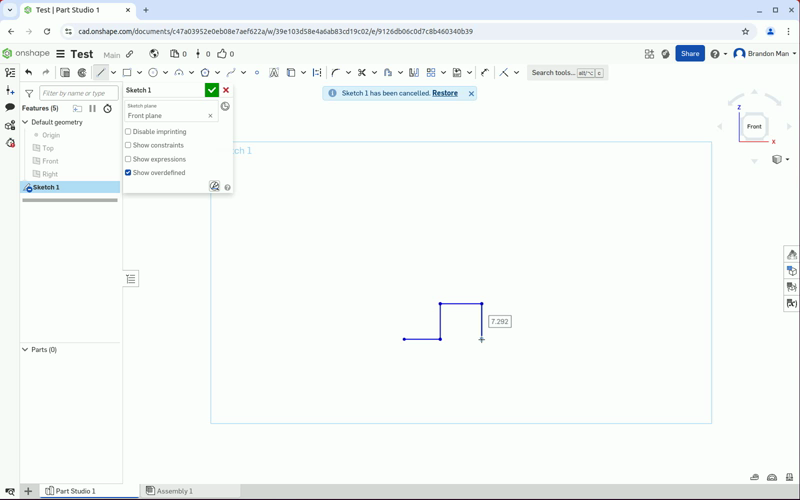
mouse_move(511, 339)
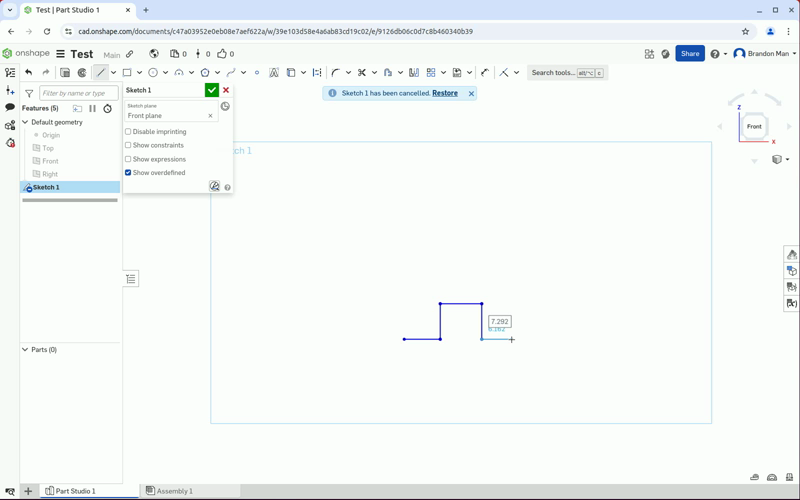
mouse_move(516, 339)
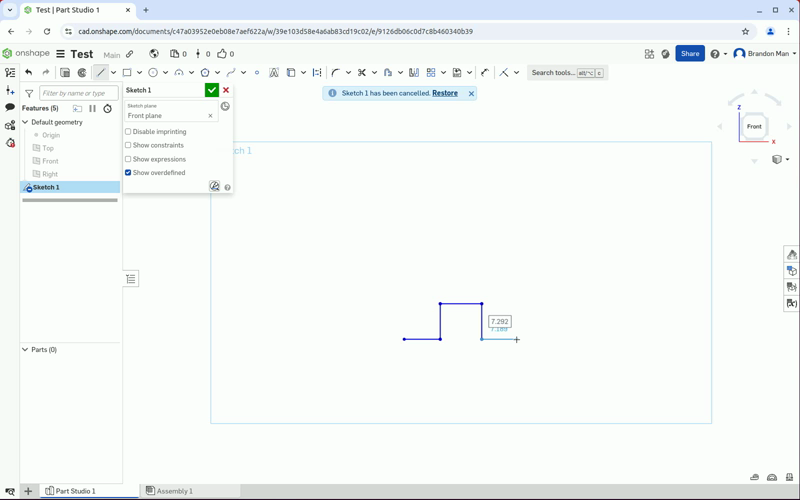
click(516, 339)
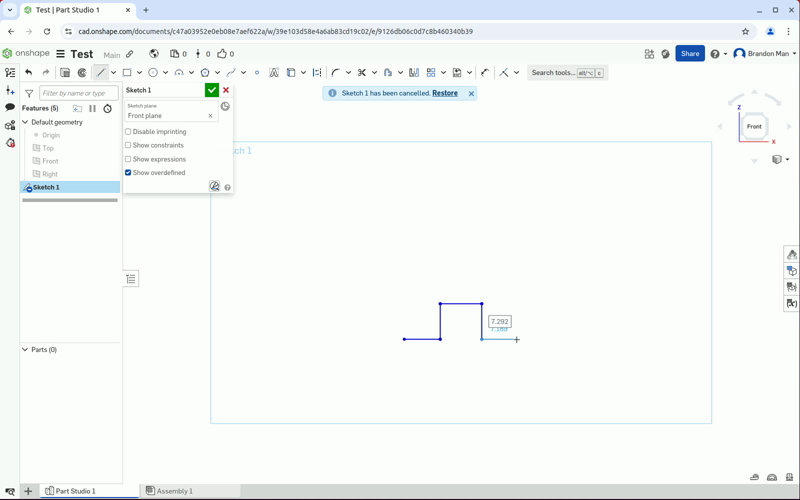
key_up(shift)
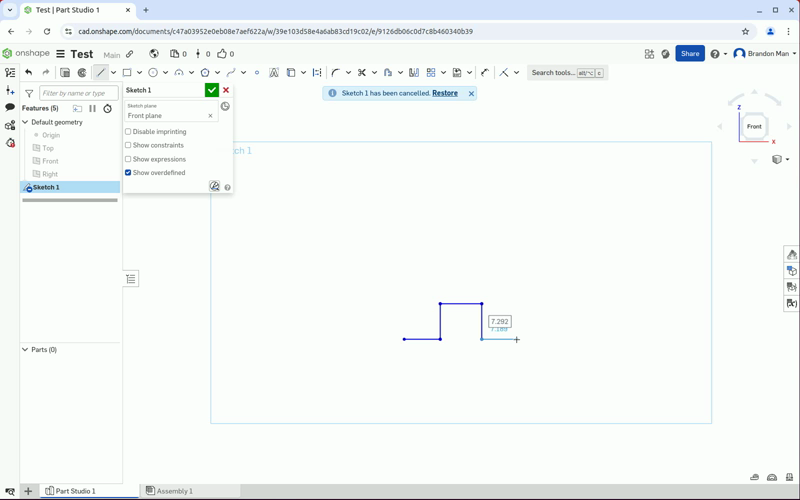
key_down(shift)
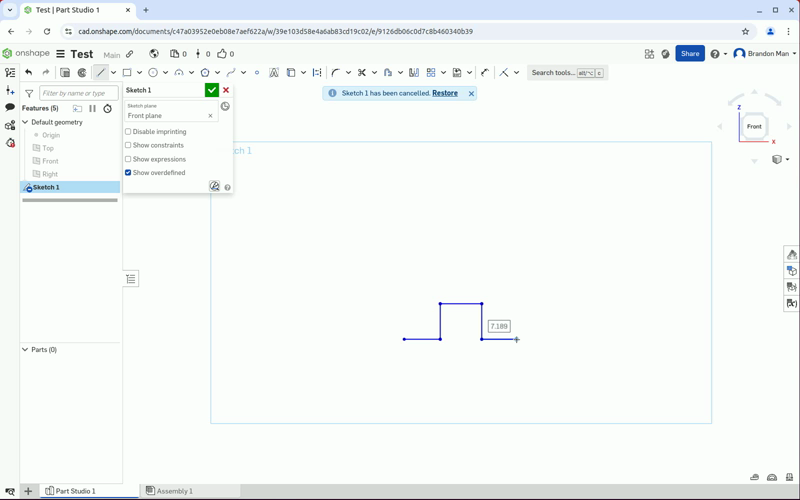
mouse_move(516, 226)
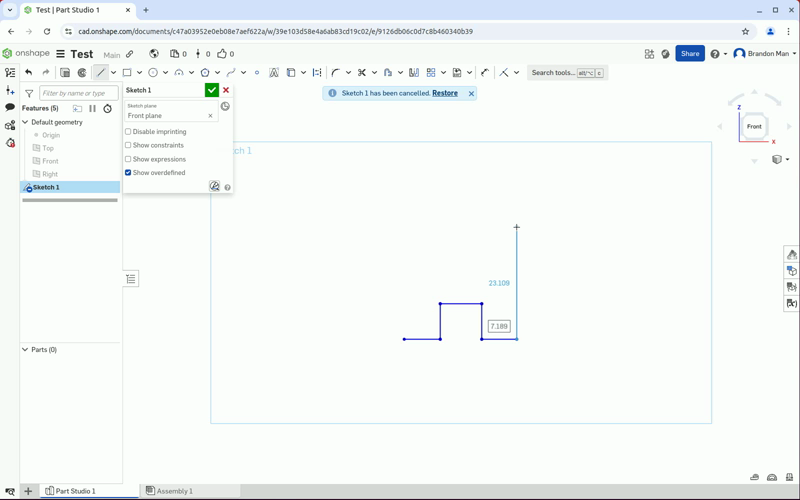
click(516, 226)
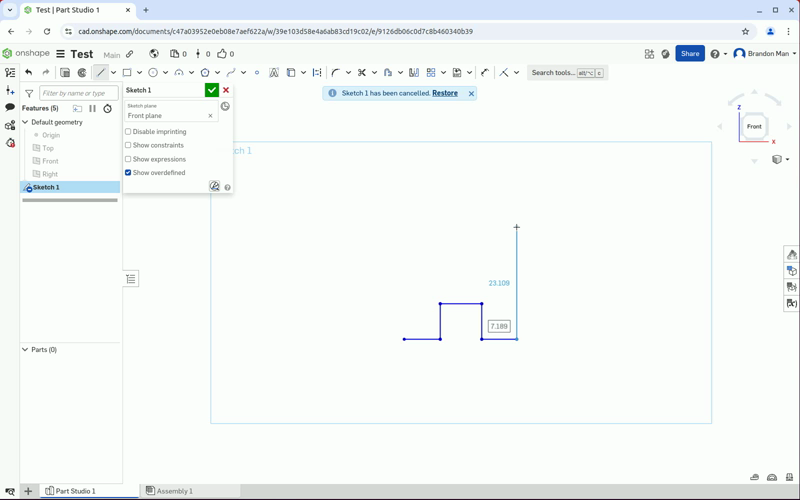
key_up(shift)
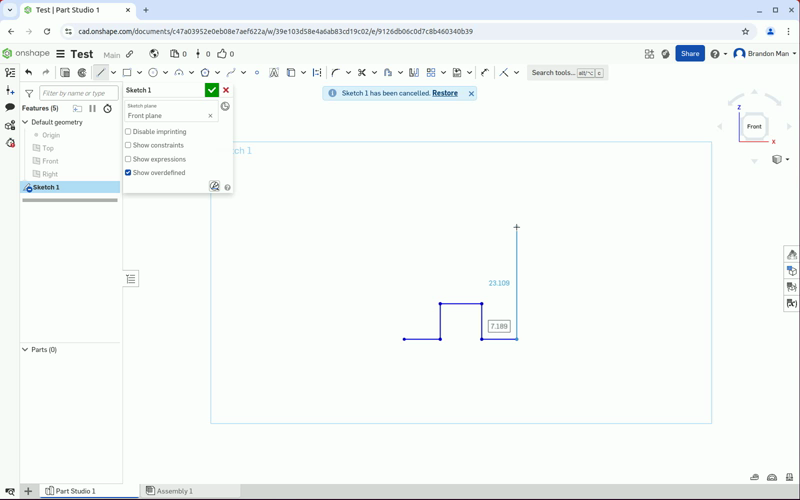
key_down(shift)
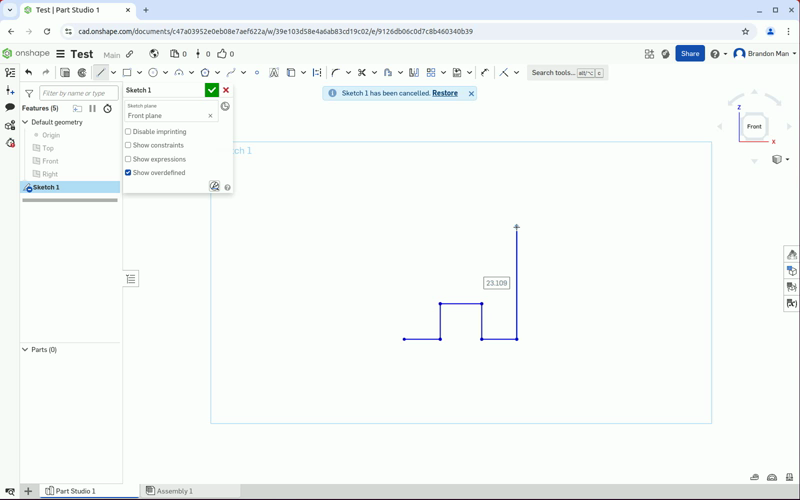
mouse_move(404, 226)
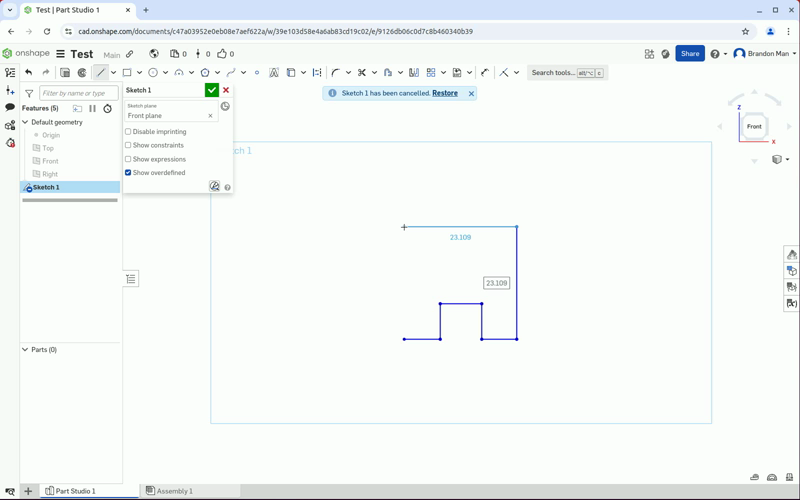
click(404, 226)
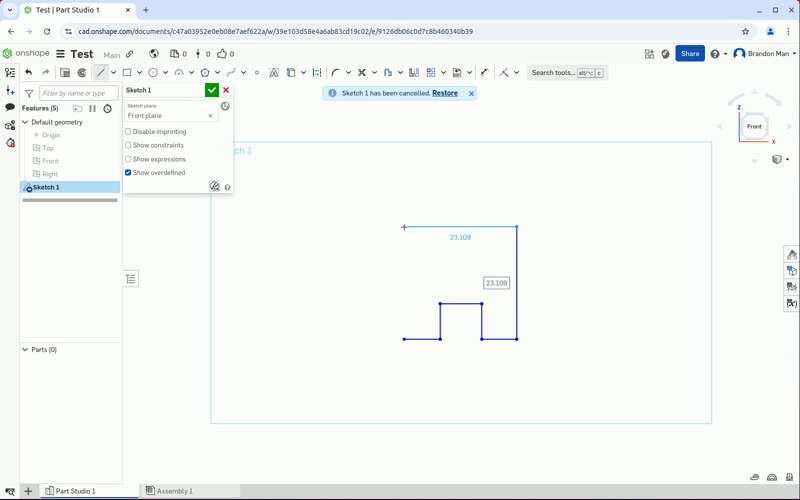
key_up(shift)
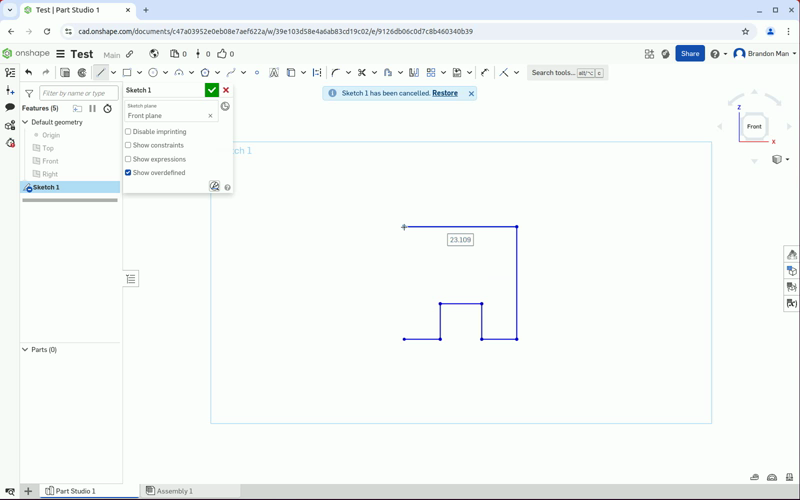
key_down(shift)
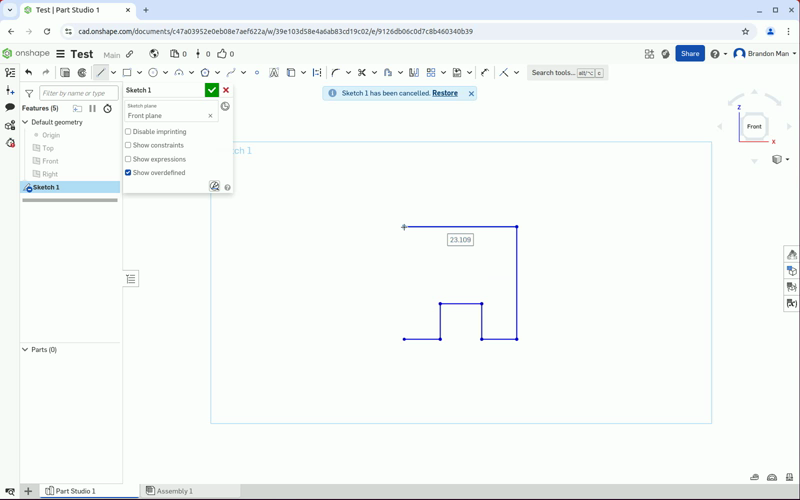
mouse_move(404, 339)
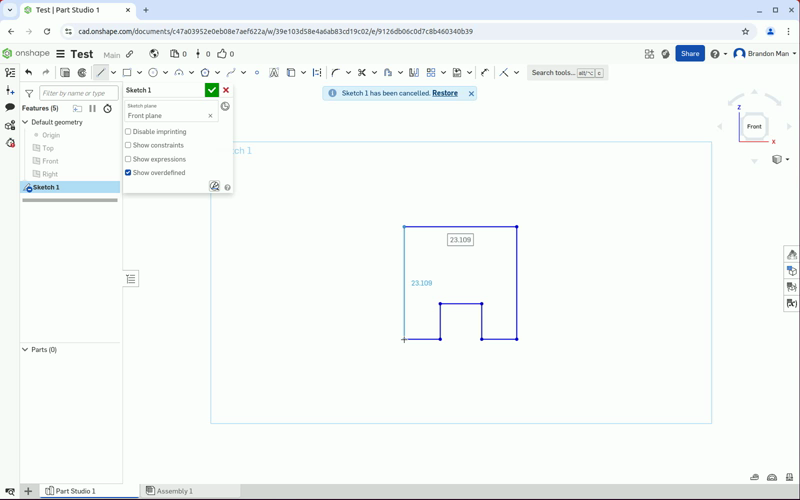
key_up(shift)
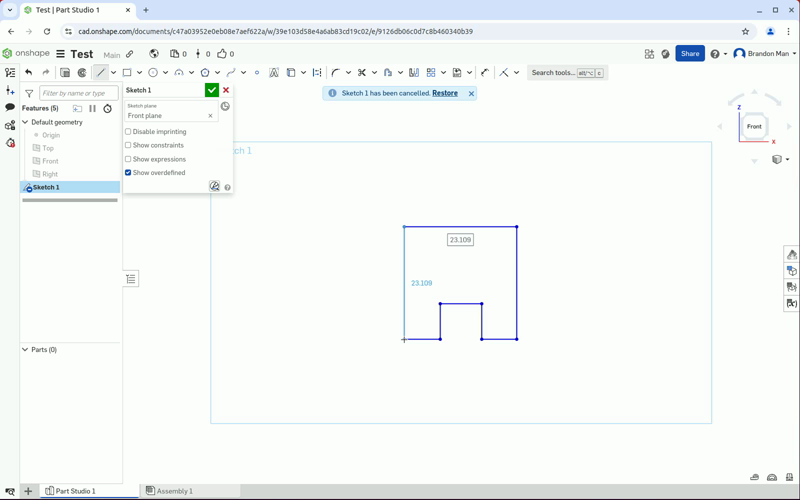
click(404, 339)
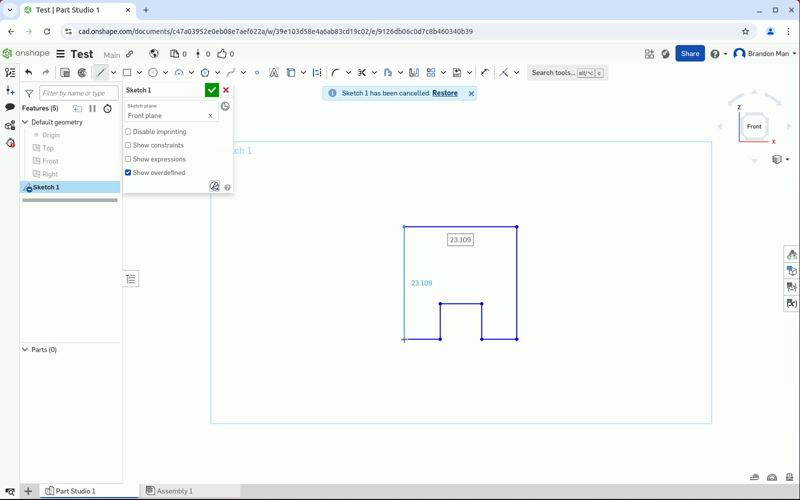
key(esc)
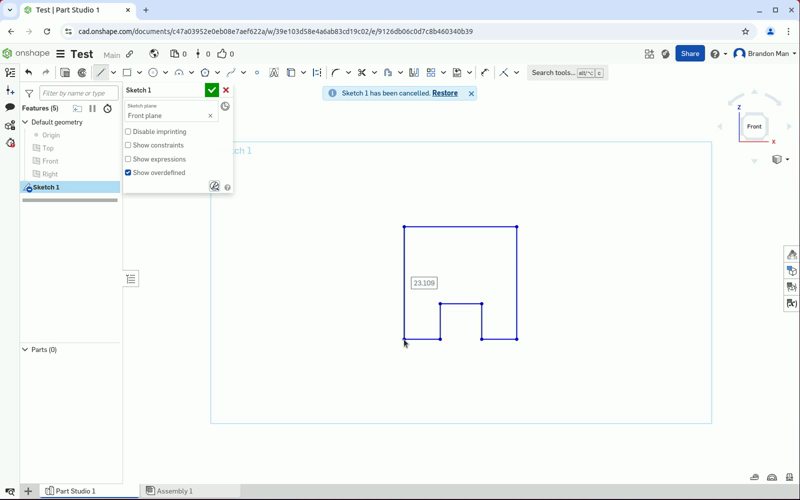
mouse_move(492, 281)
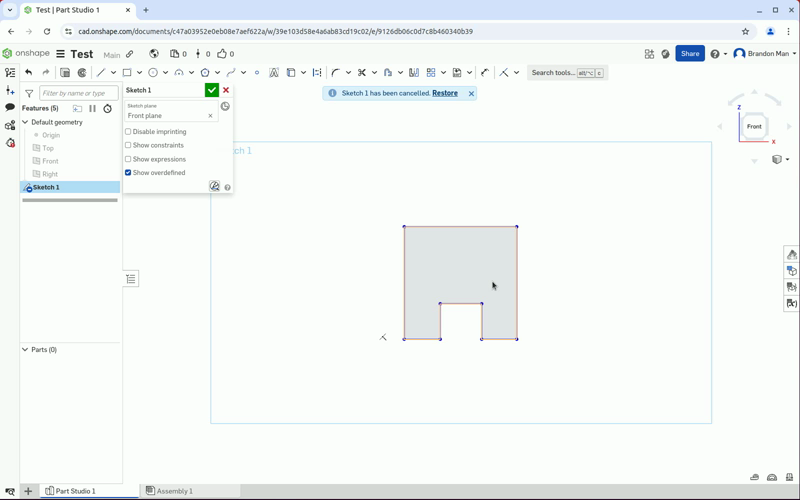
click(492, 281)
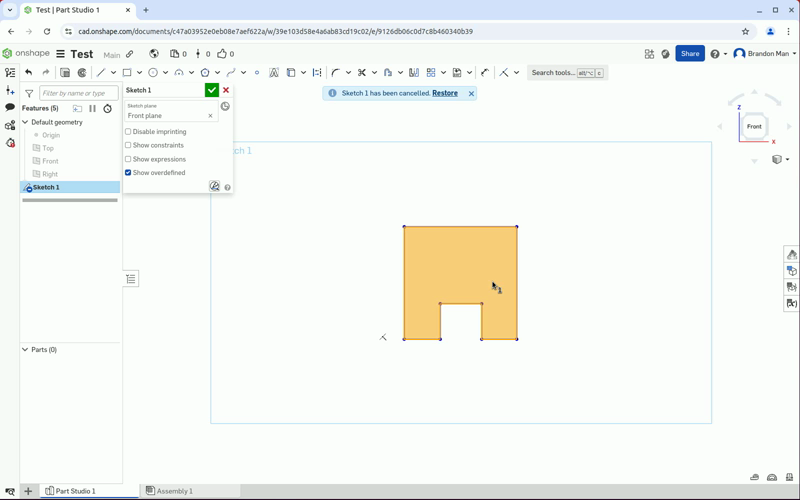
mouse_move(73, 352)
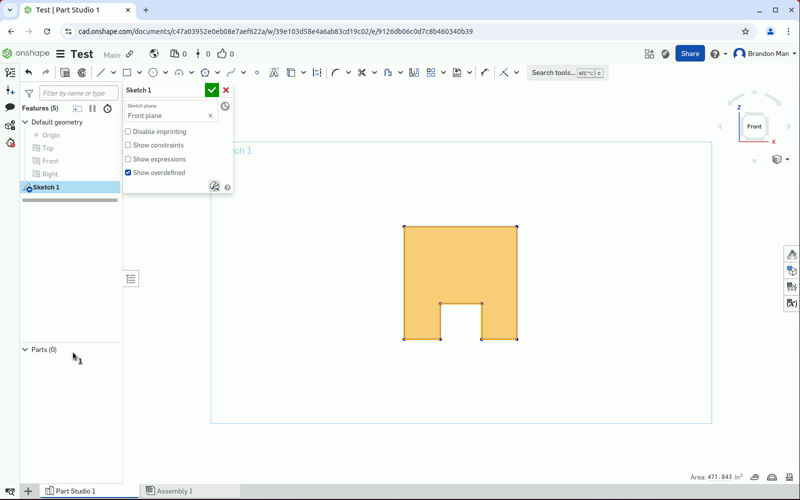
key(shift+y)
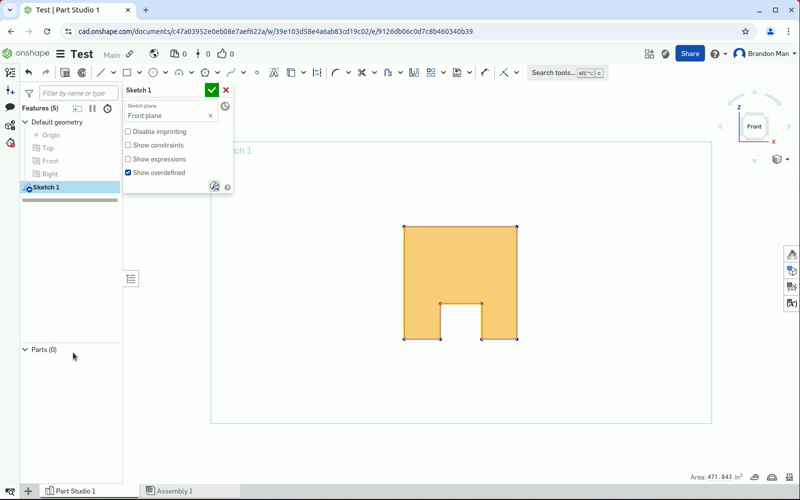
key(shift+e)
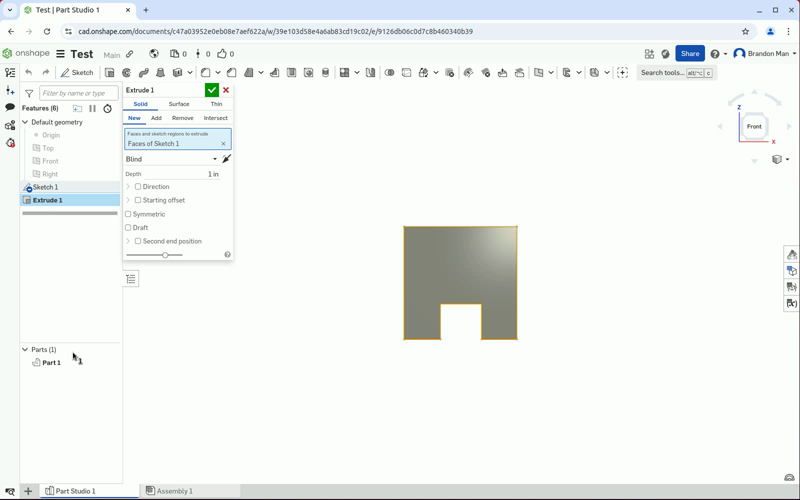
mouse_move(143, 106)
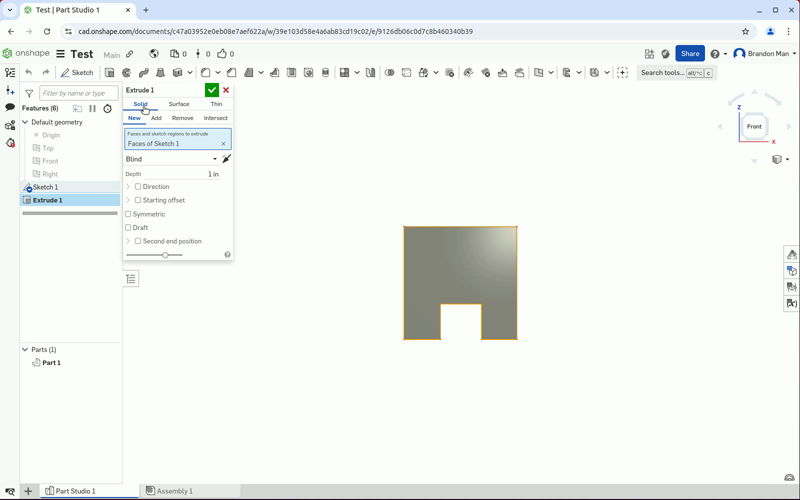
click(143, 106)
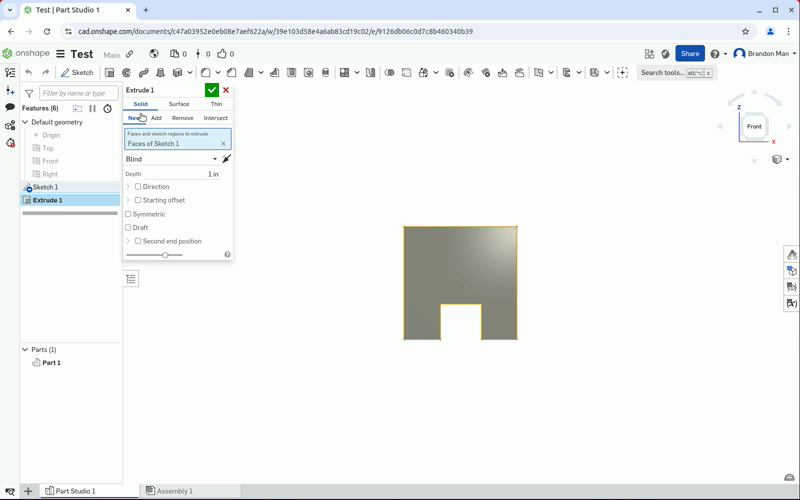
mouse_move(137, 120)
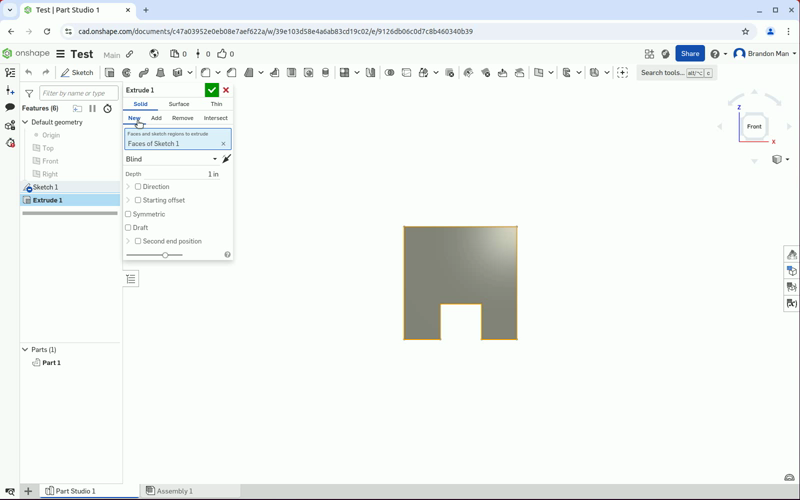
click(137, 120)
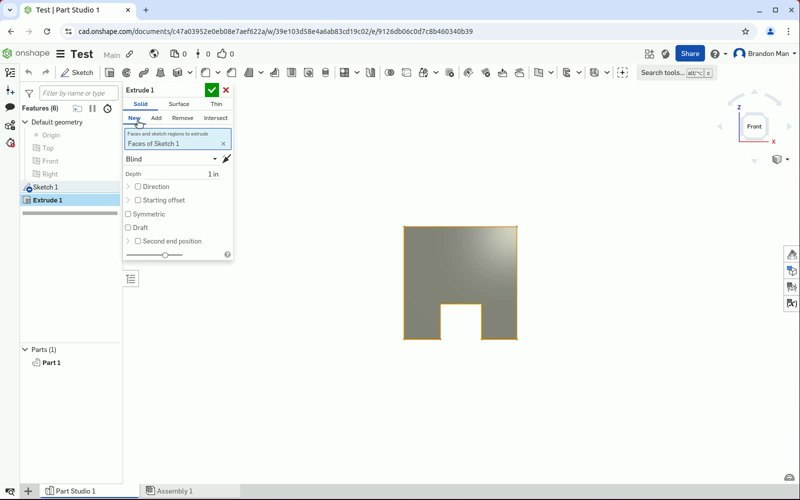
key(tab, 4)
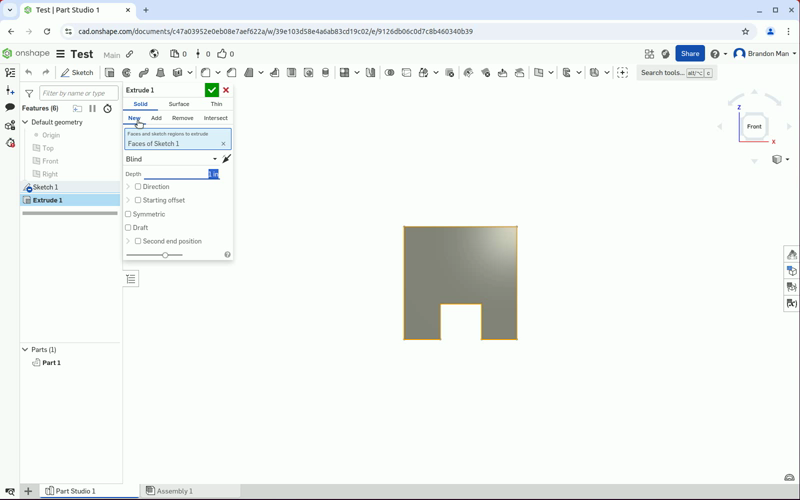
text(7.221)
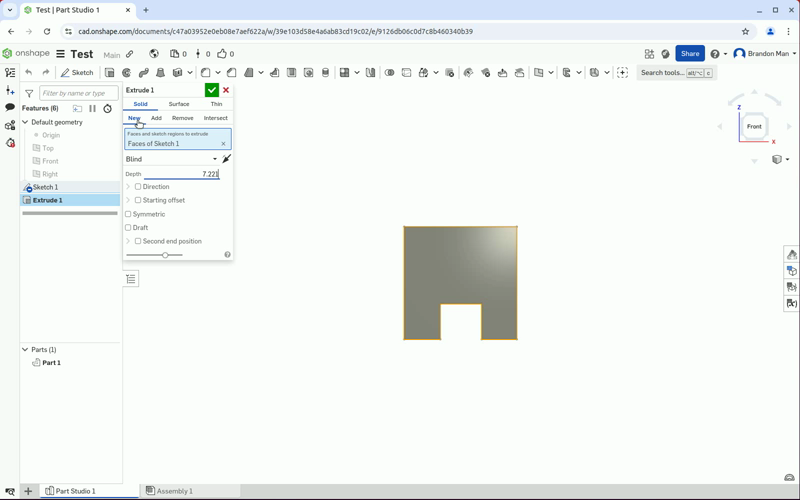
key(enter)
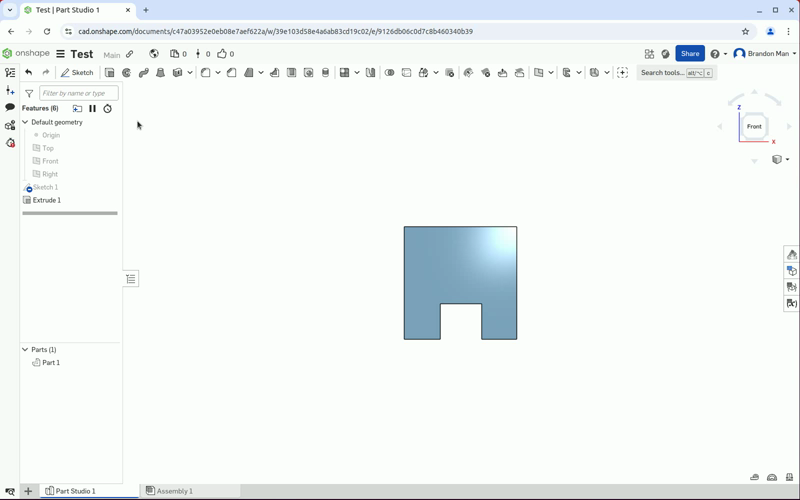
key(shift+h)
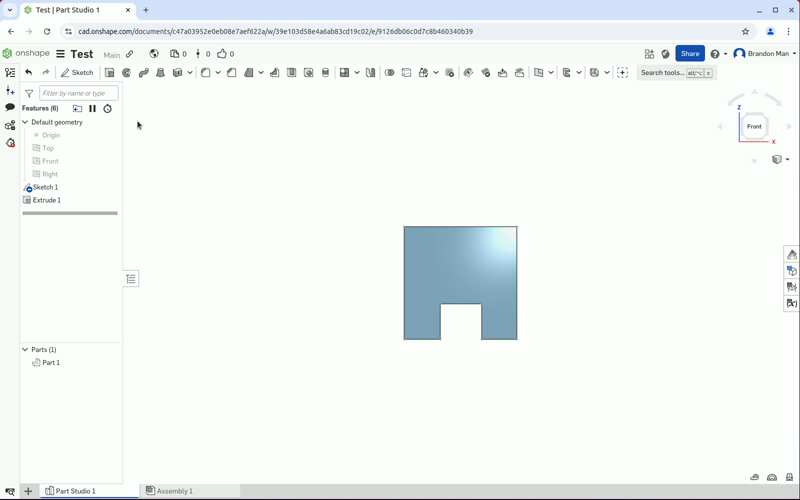
key(shift+h)
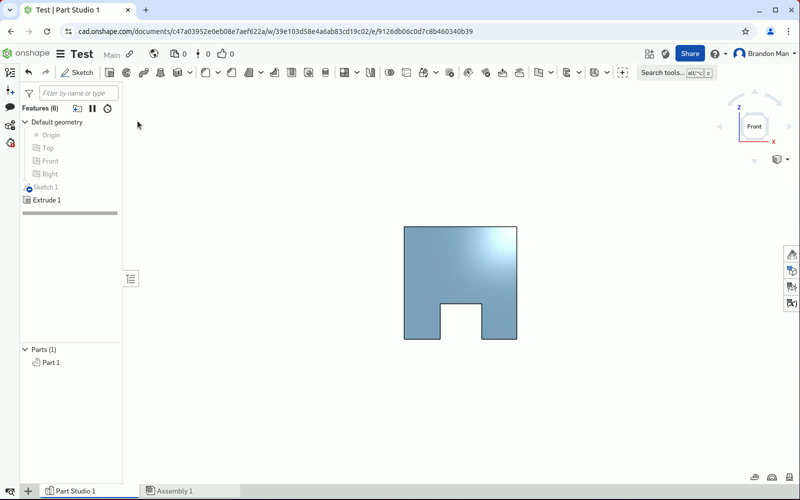
mouse_move(73, 189)
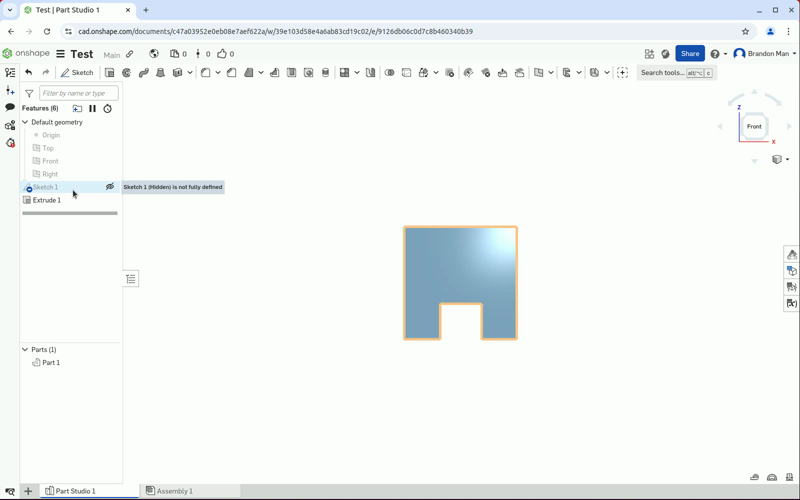
click(73, 189)
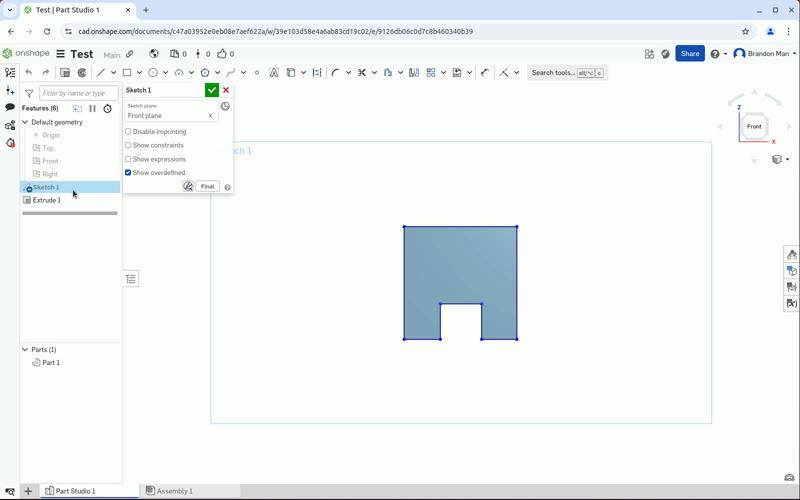
mouse_move(229, 92)
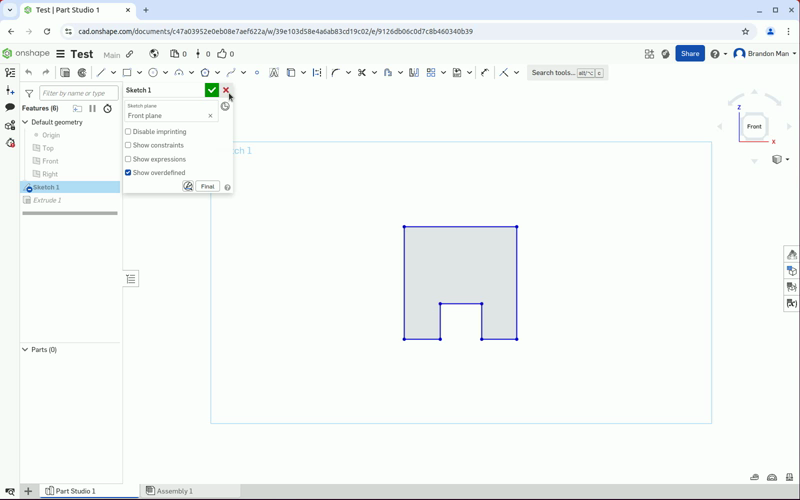
click(229, 92)
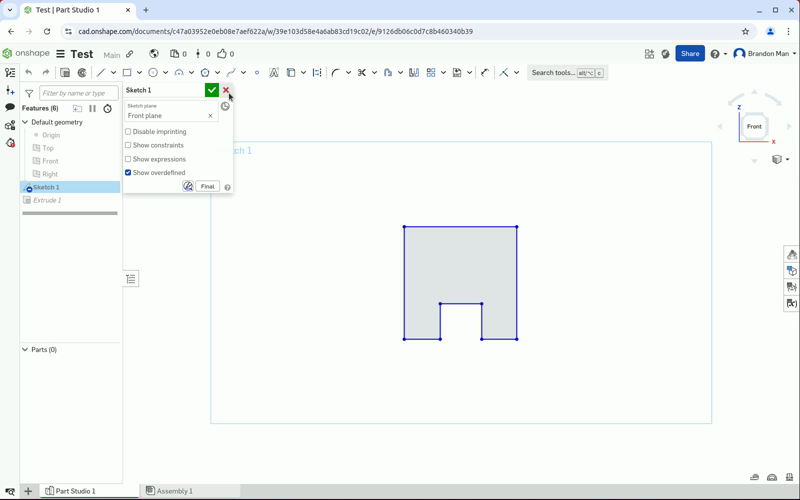
key(shift+s)
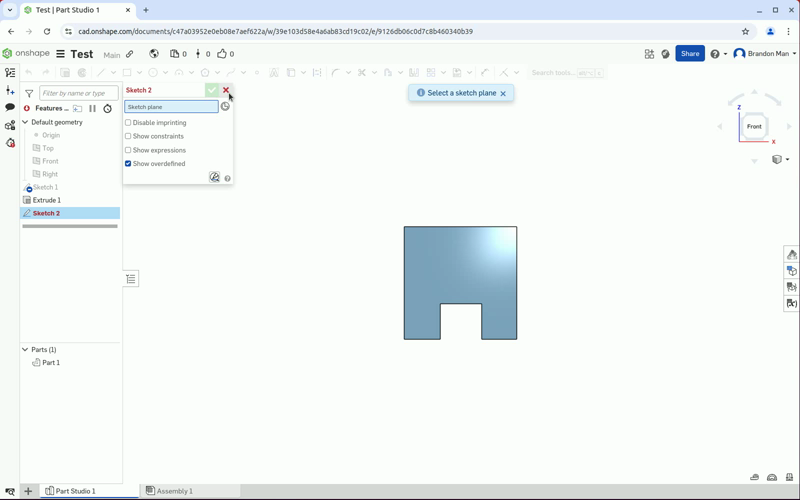
mouse_move(73, 163)
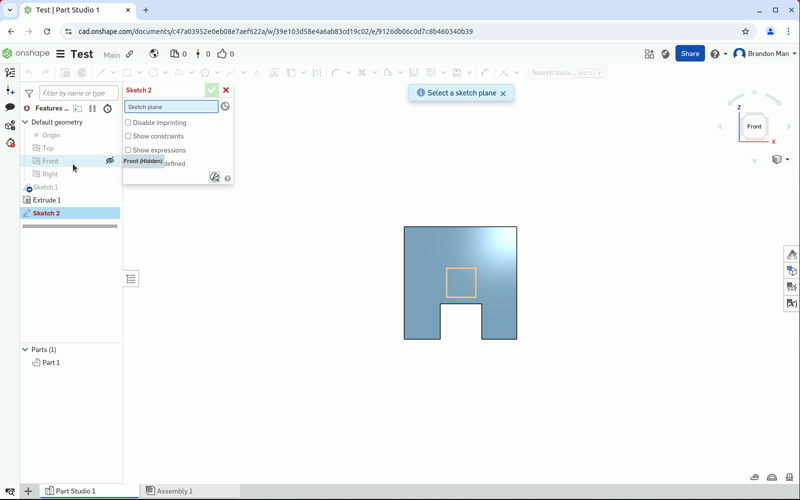
click(73, 163)
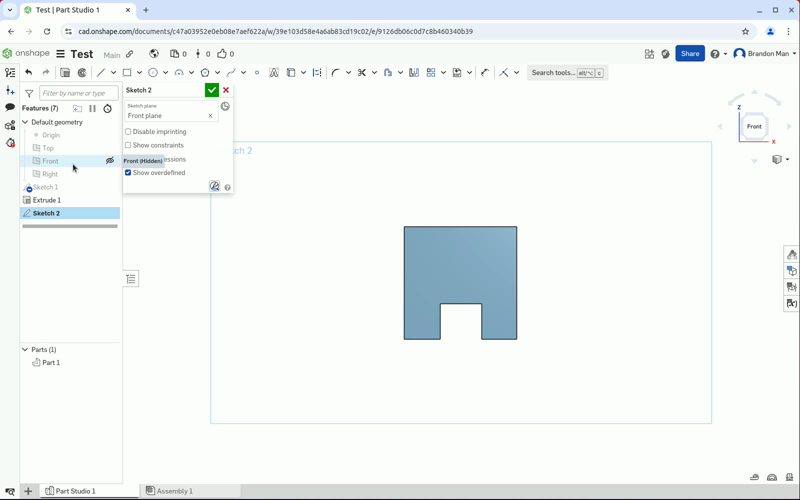
mouse_move(73, 352)
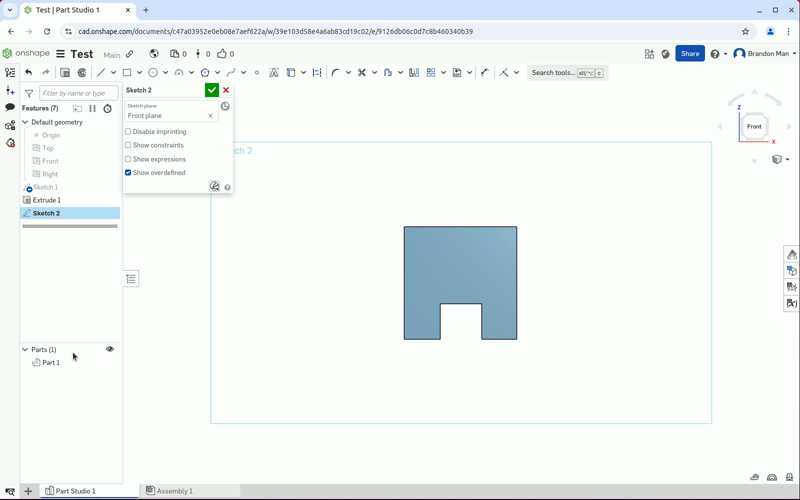
key(y)
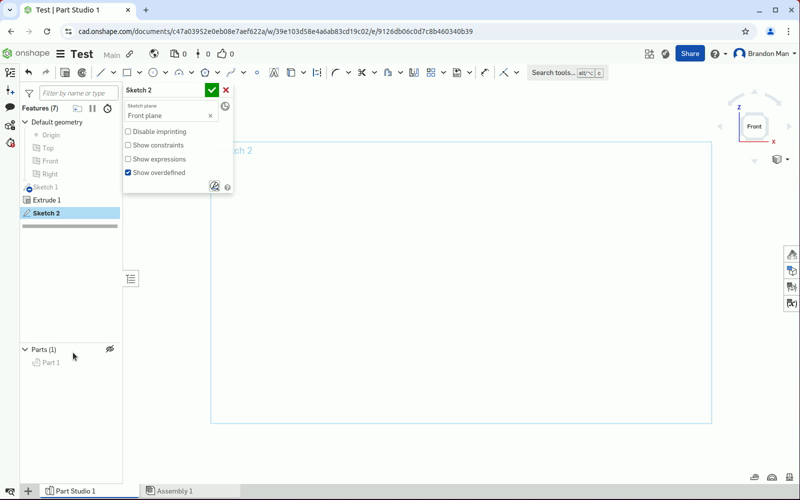
key(l)
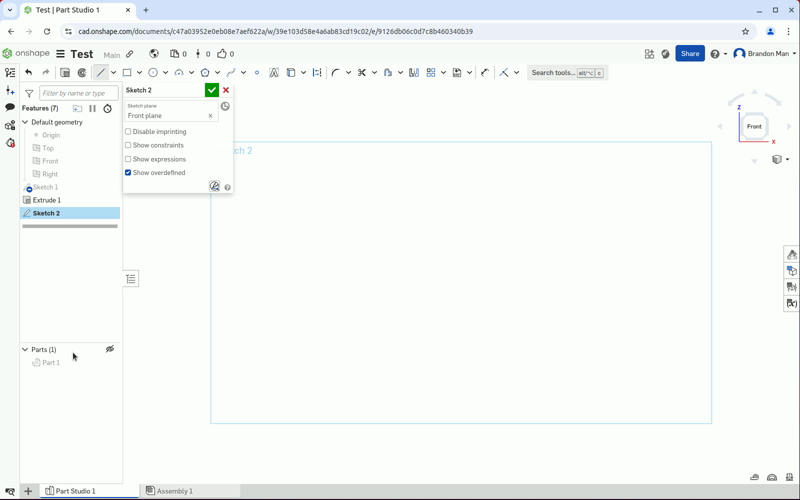
key_down(shift)
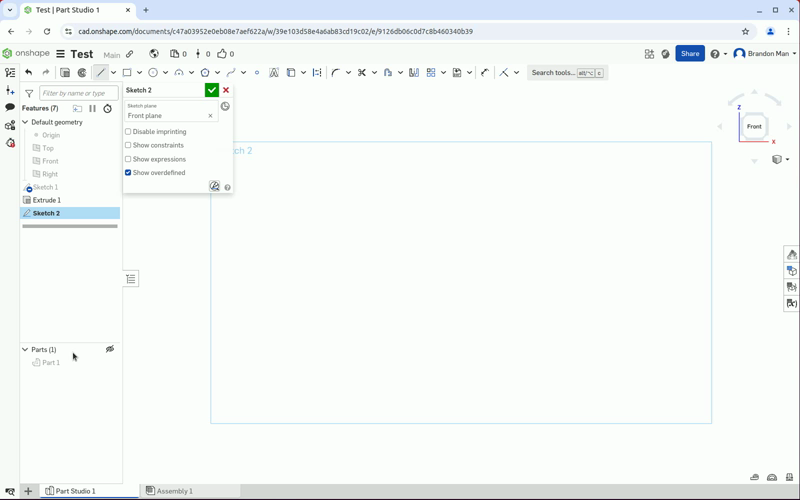
mouse_move(404, 226)
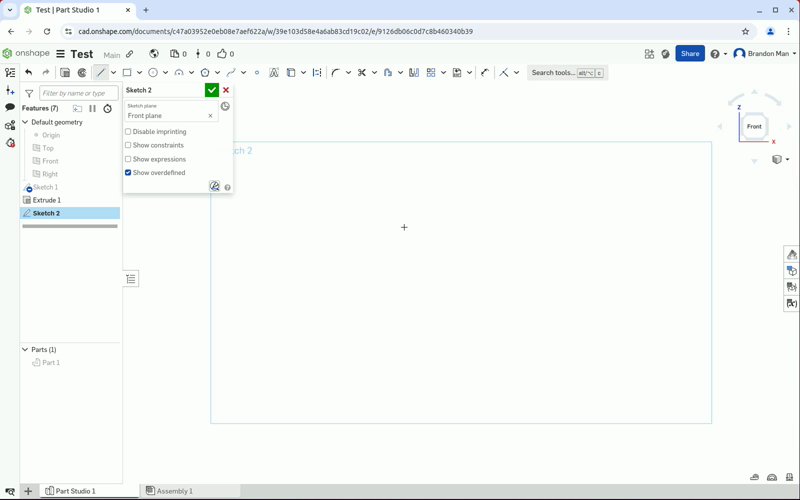
click(404, 226)
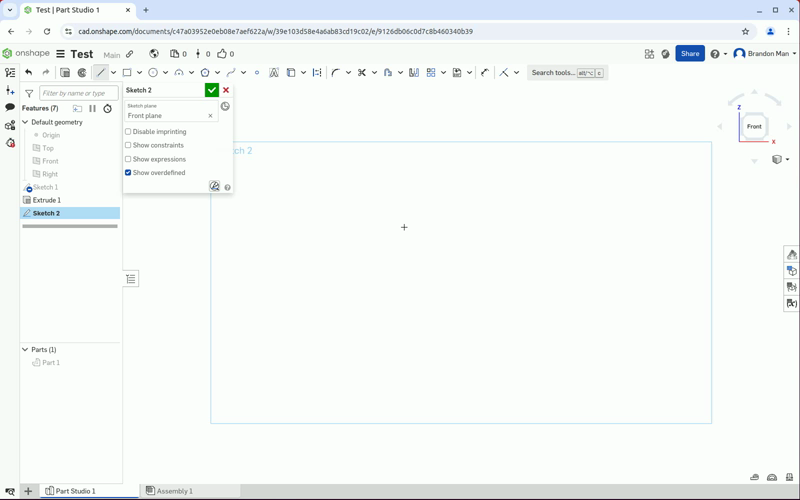
key_up(shift)
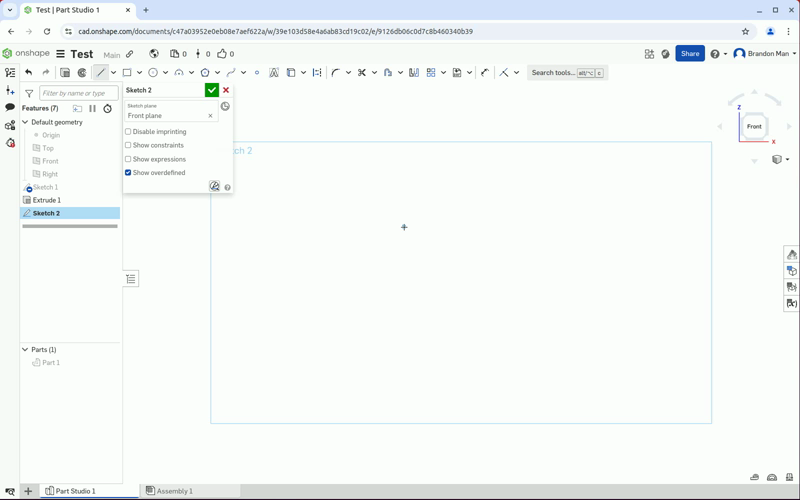
key_down(shift)
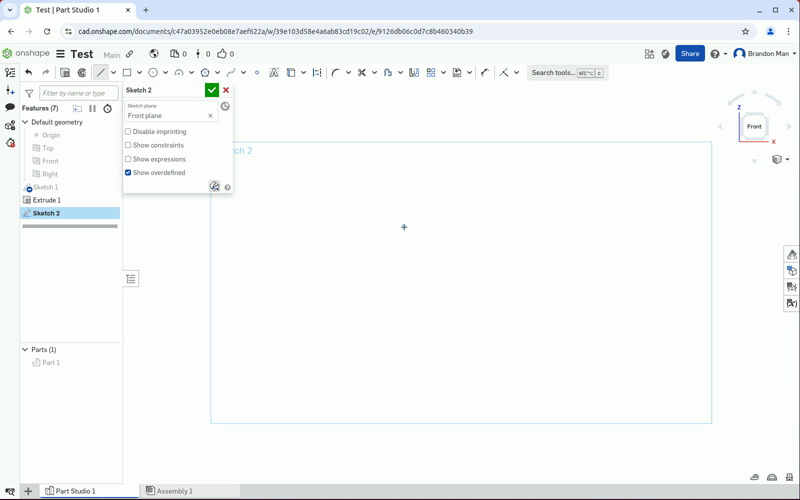
mouse_move(516, 226)
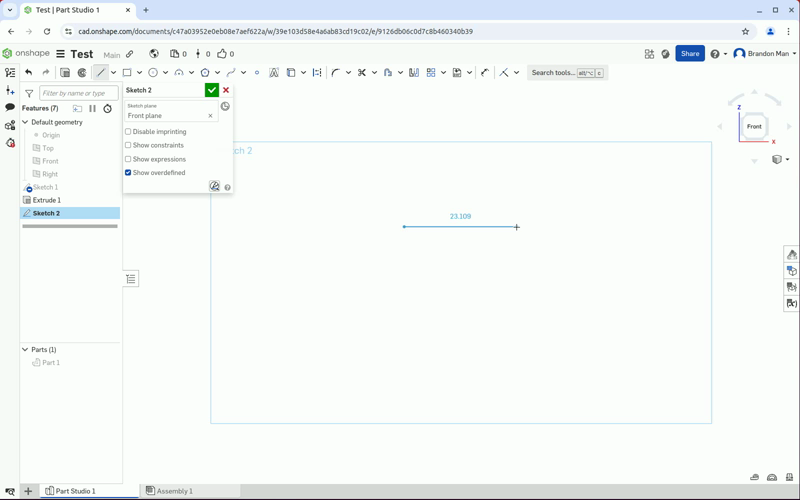
click(516, 226)
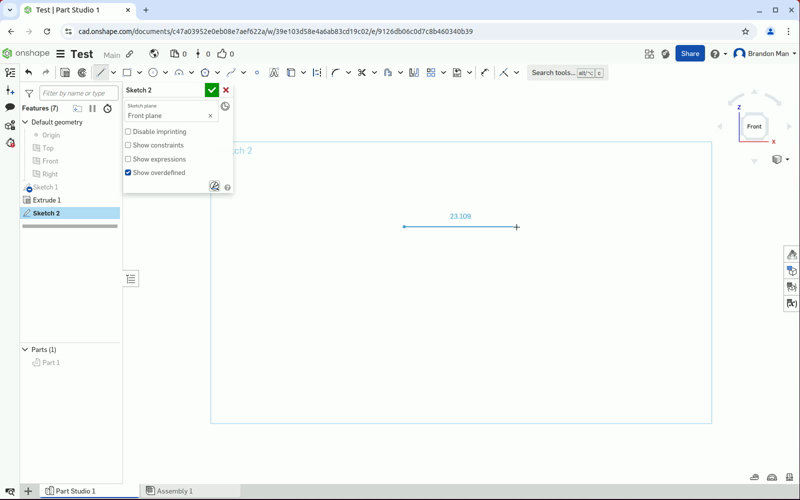
key_up(shift)
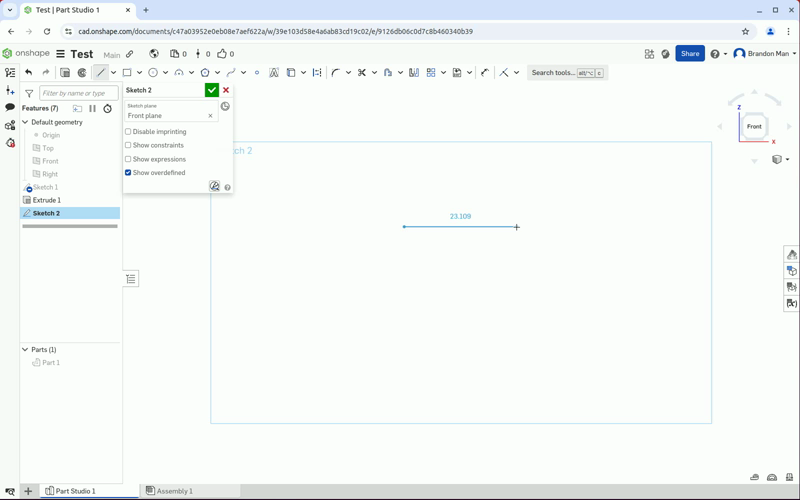
key(esc)
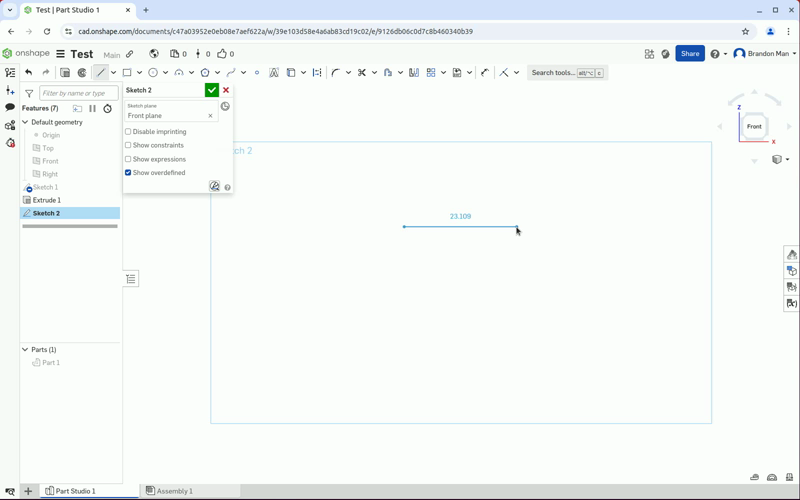
key(a)
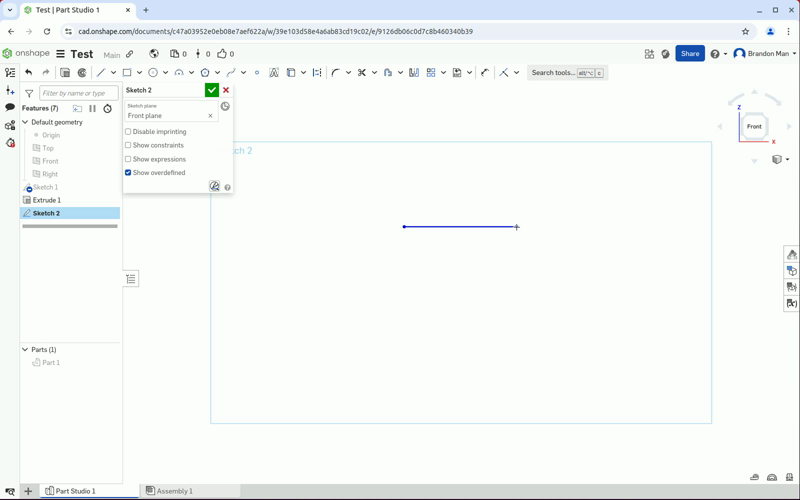
mouse_move(516, 226)
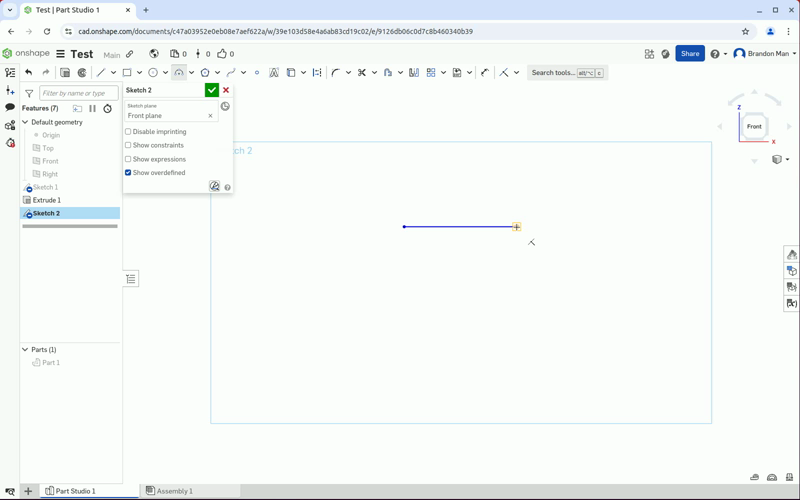
click(516, 226)
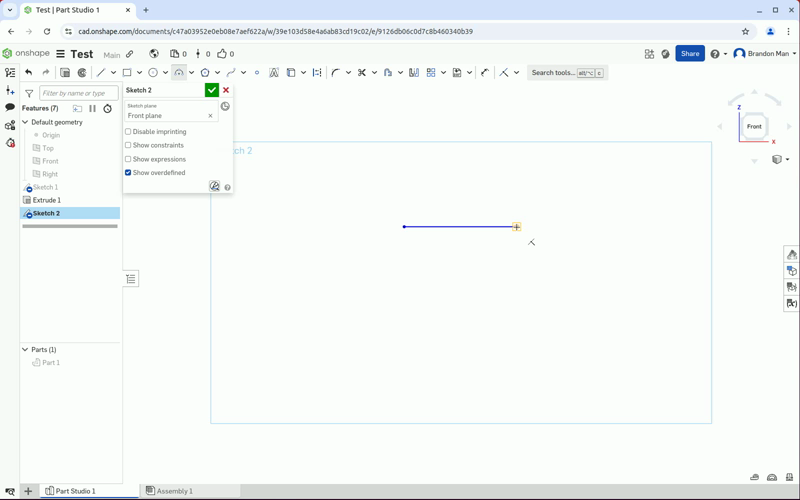
mouse_move(404, 226)
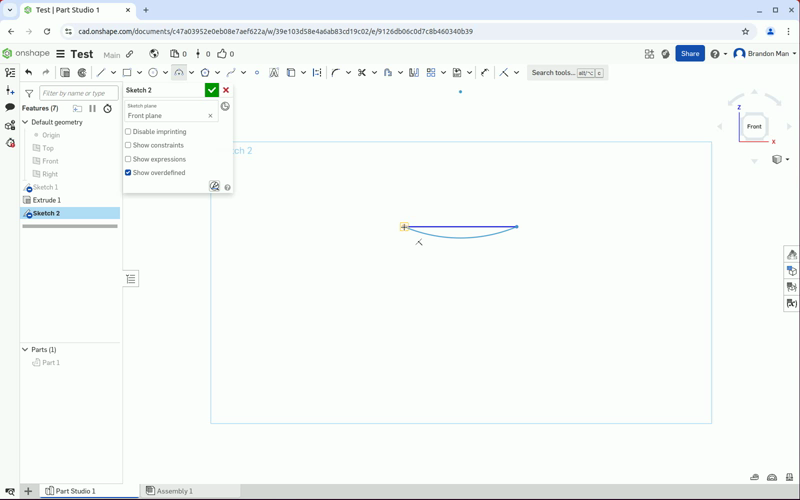
click(404, 226)
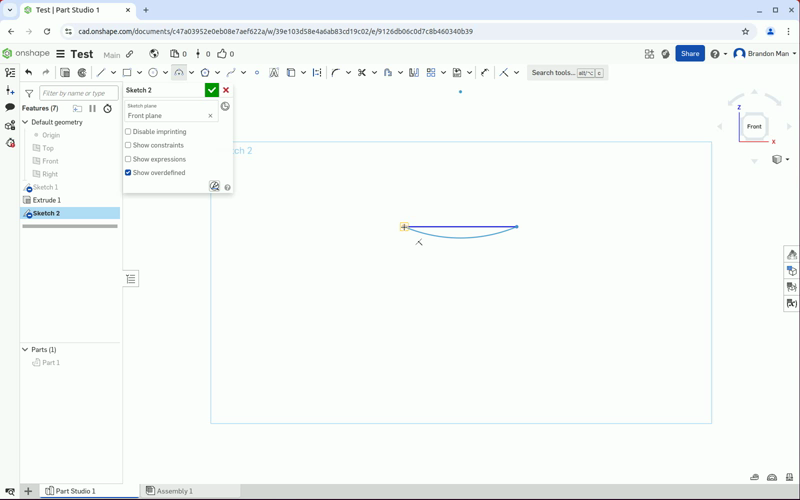
key_down(shift)
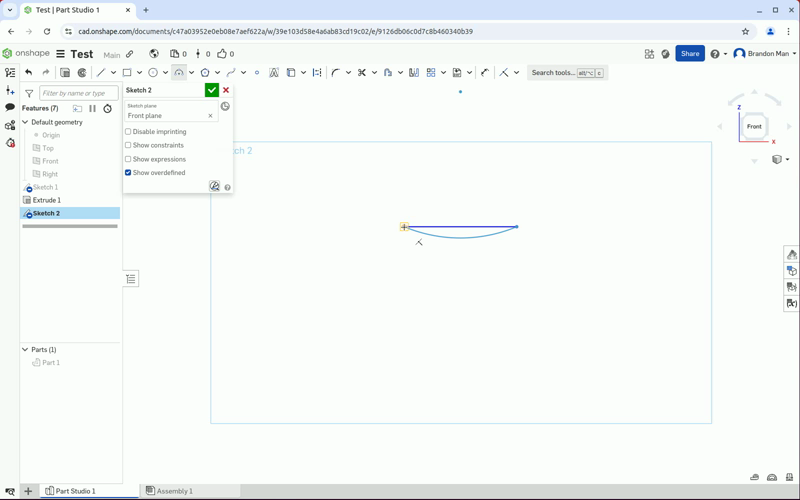
mouse_move(460, 170)
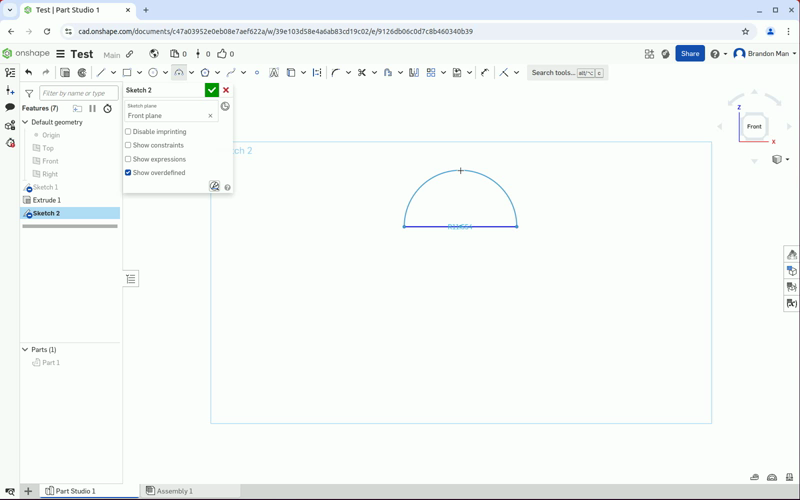
click(460, 170)
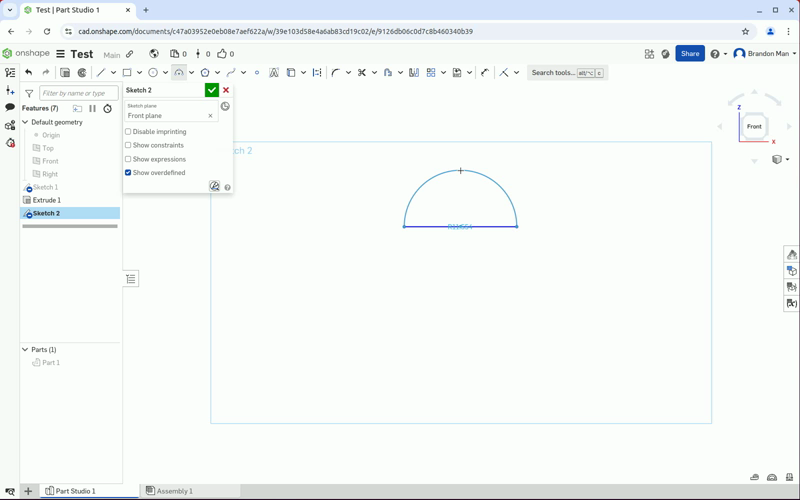
key_up(shift)
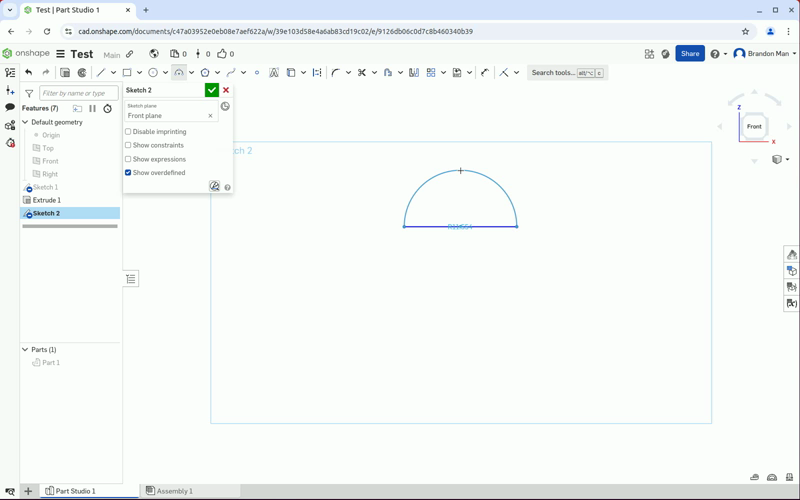
key(esc)
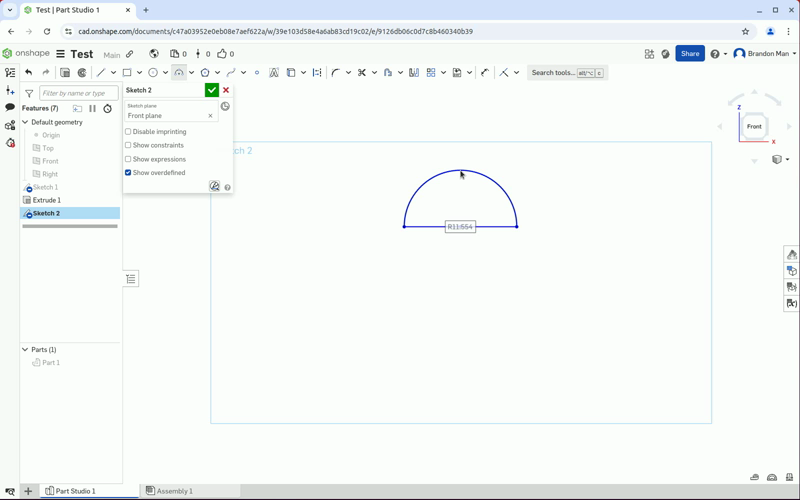
mouse_move(445, 202)
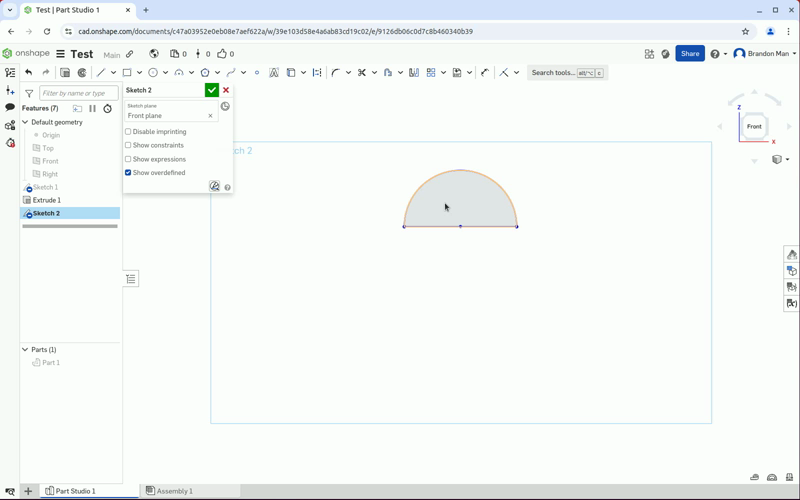
click(445, 202)
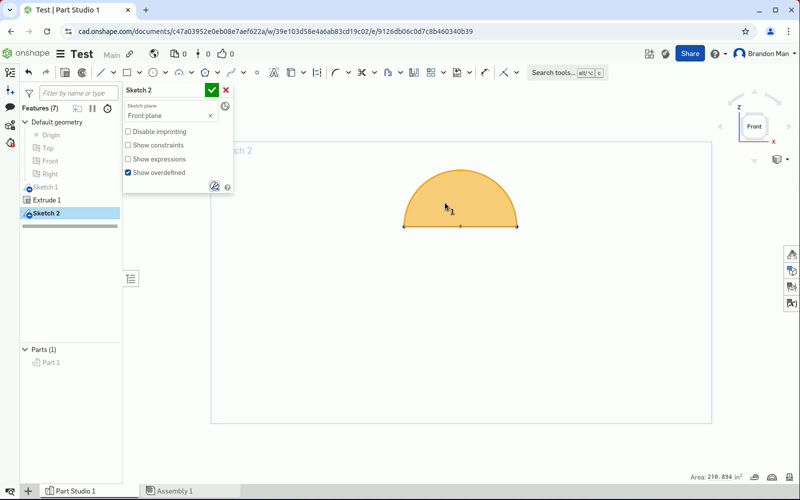
mouse_move(73, 352)
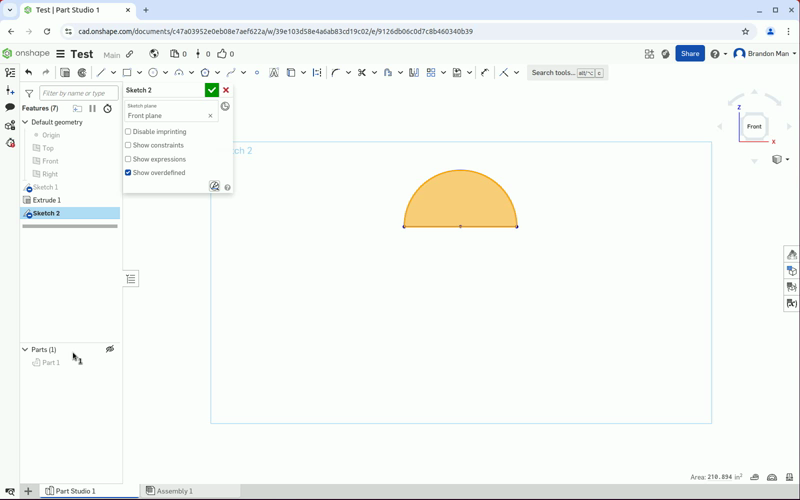
key(shift+y)
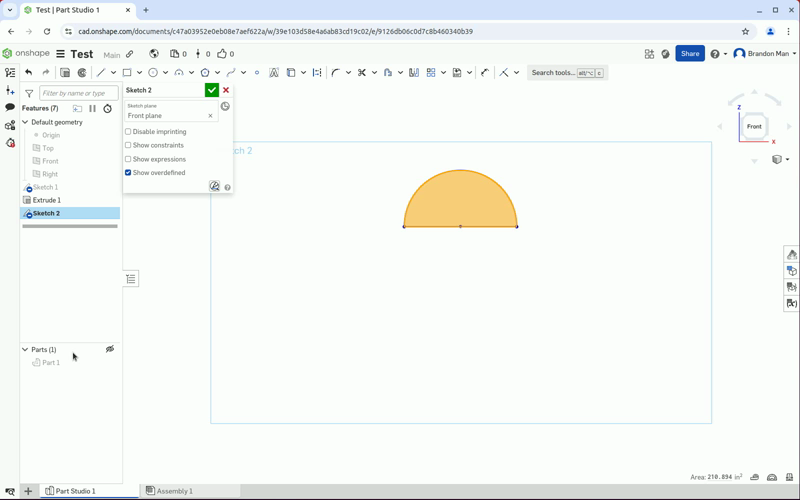
key(shift+e)
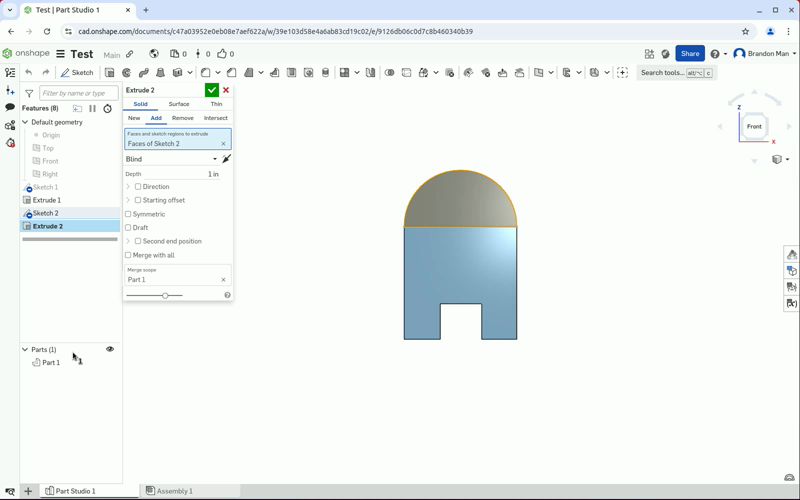
mouse_move(143, 106)
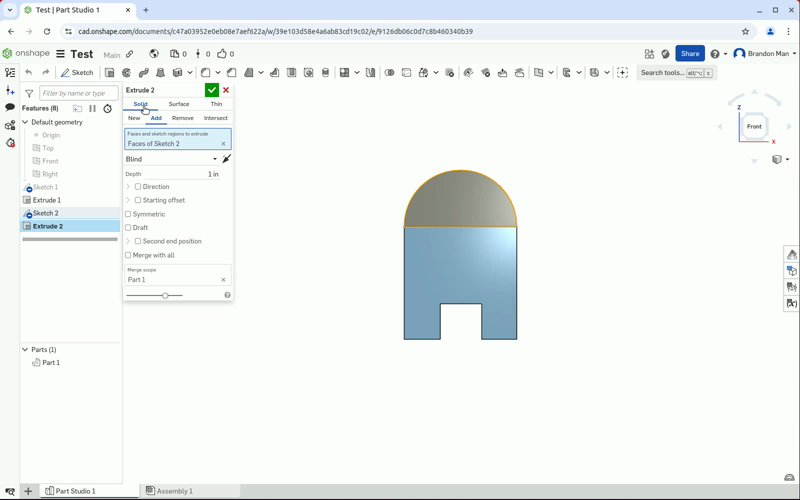
click(143, 106)
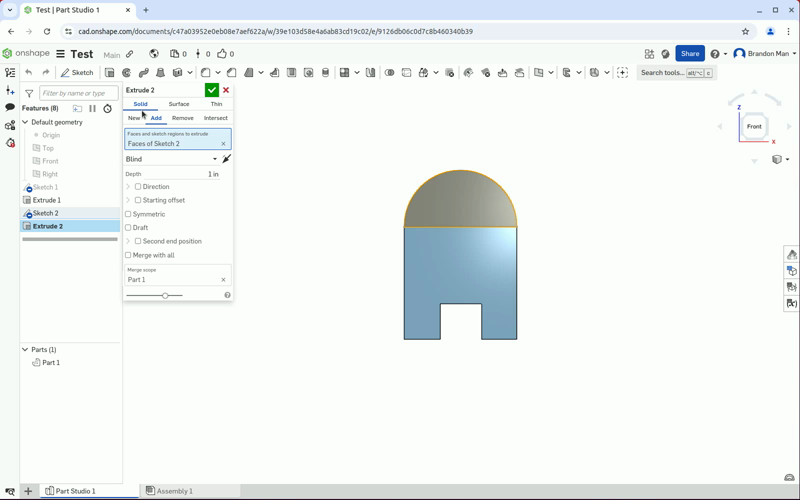
mouse_move(137, 120)
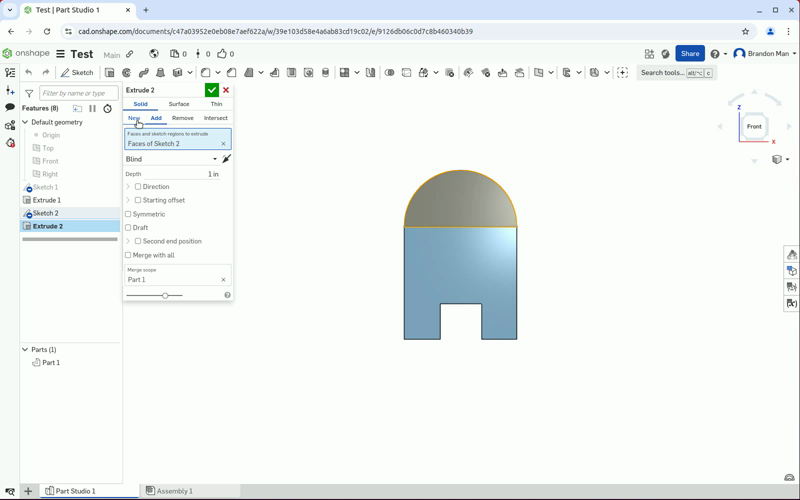
click(137, 120)
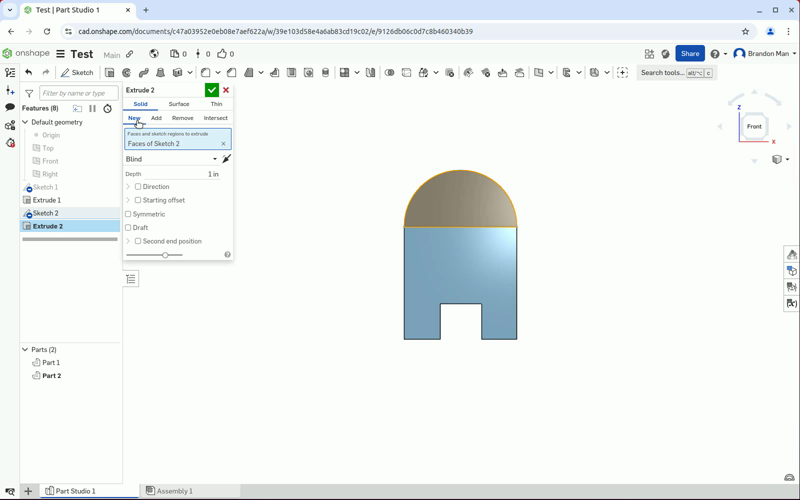
key(tab, 4)
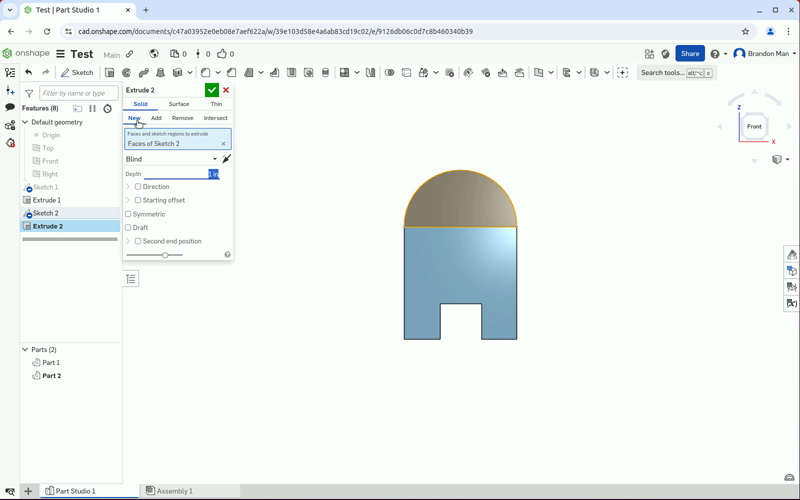
text(7.221)
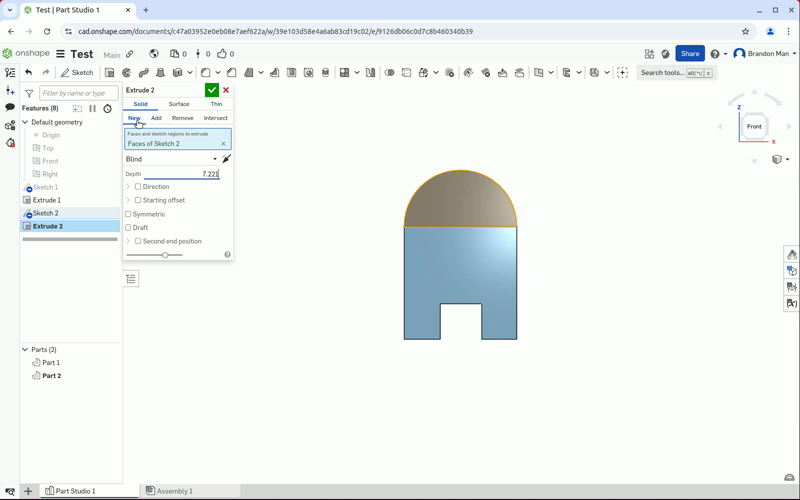
key(enter)
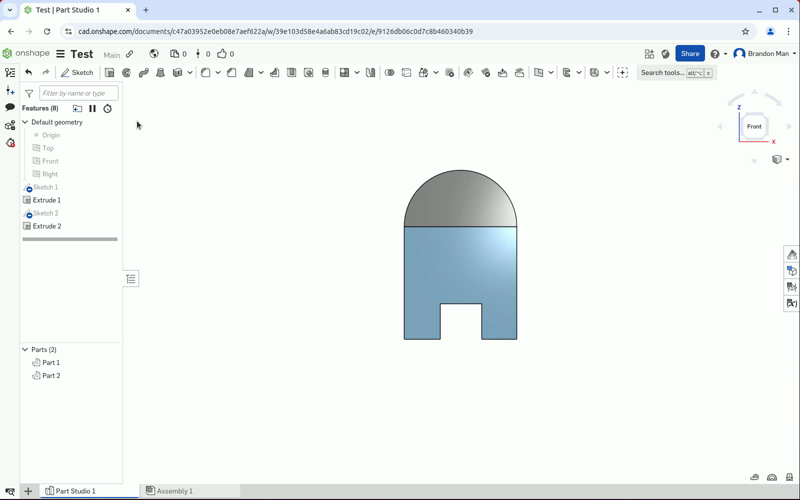
key(shift+h)
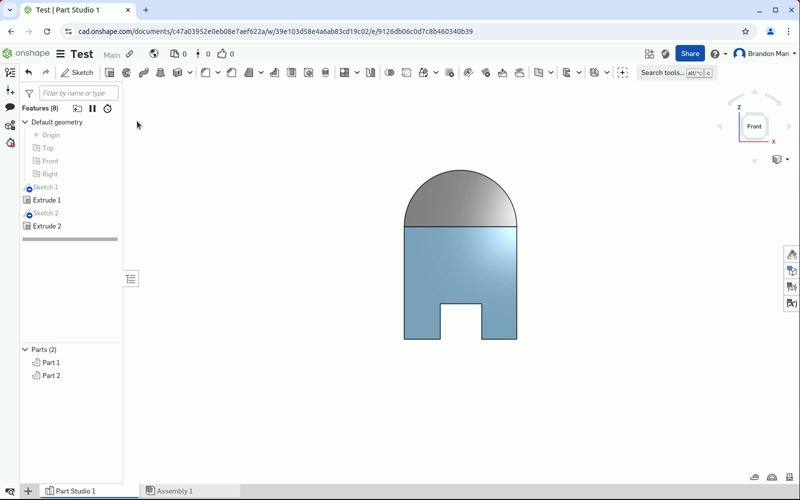
key(shift+h)
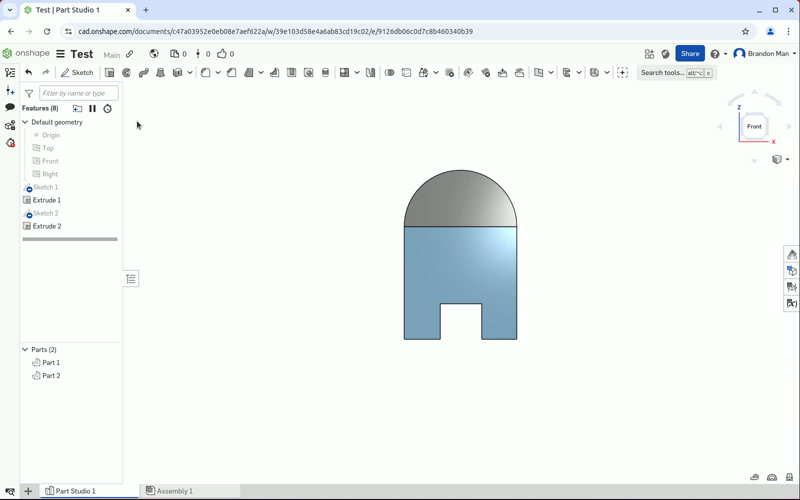
mouse_move(73, 189)
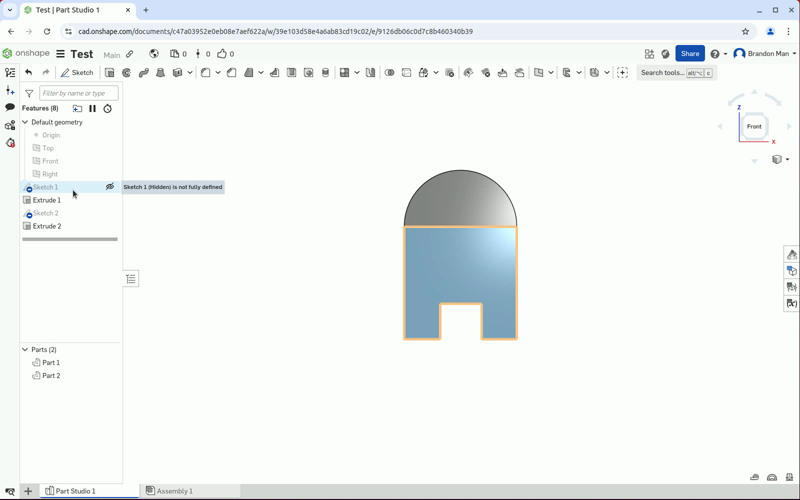
click(73, 189)
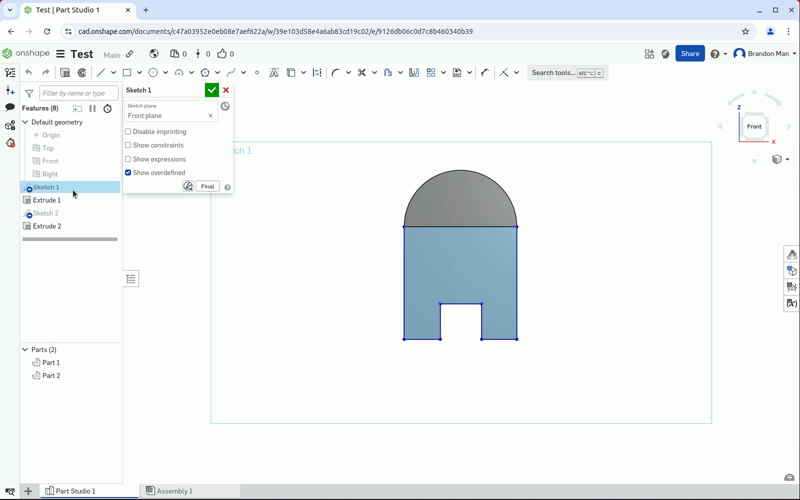
mouse_move(229, 92)
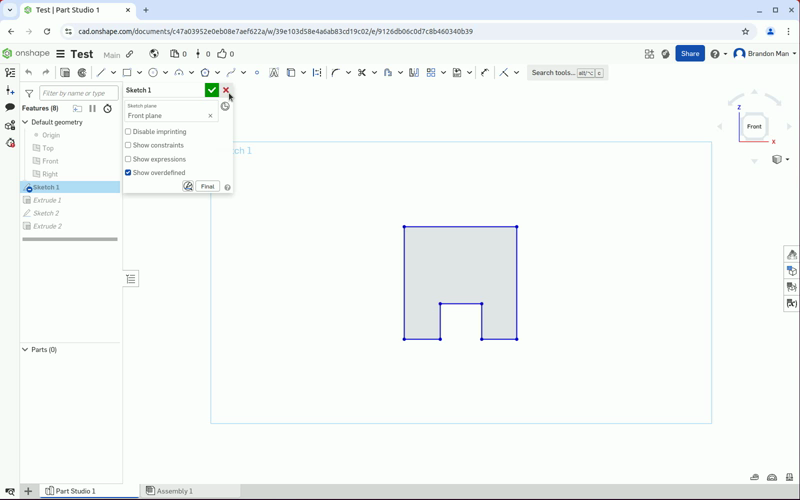
click(229, 92)
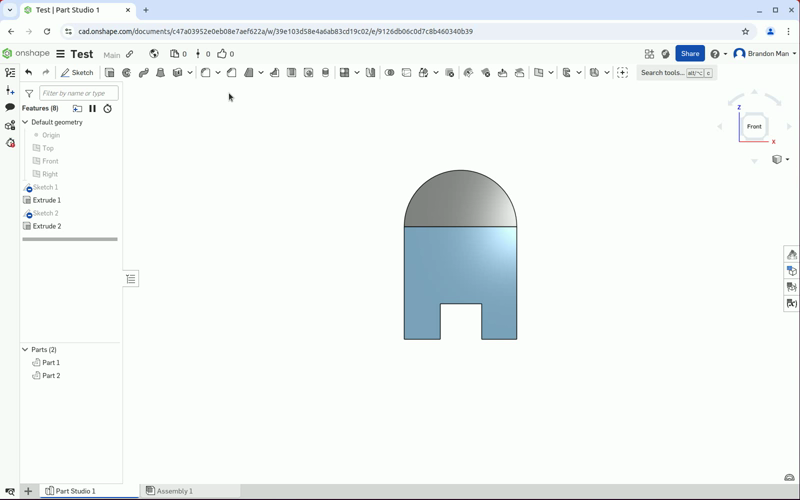
mouse_move(541, 75)
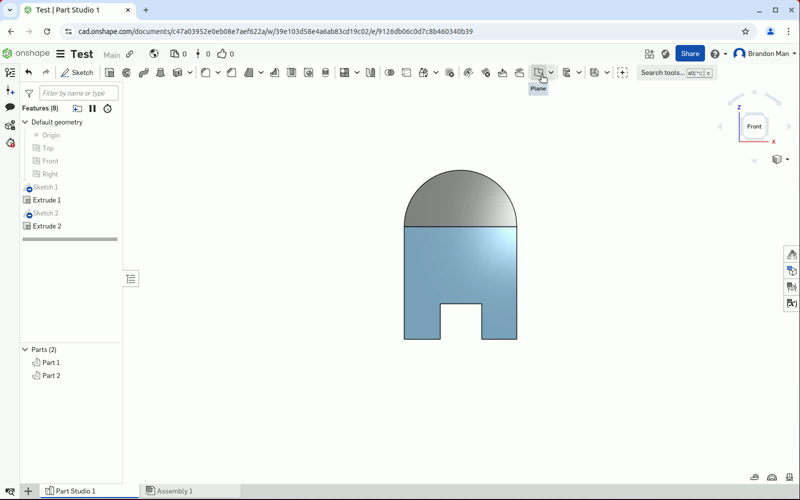
click(541, 75)
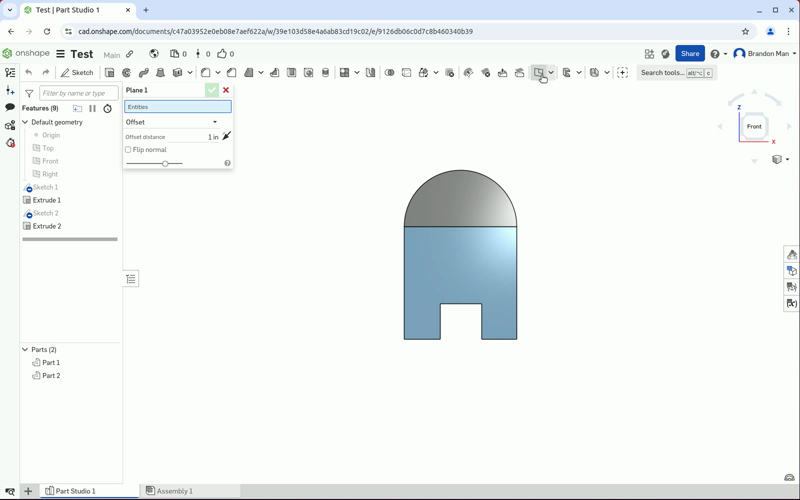
mouse_move(73, 163)
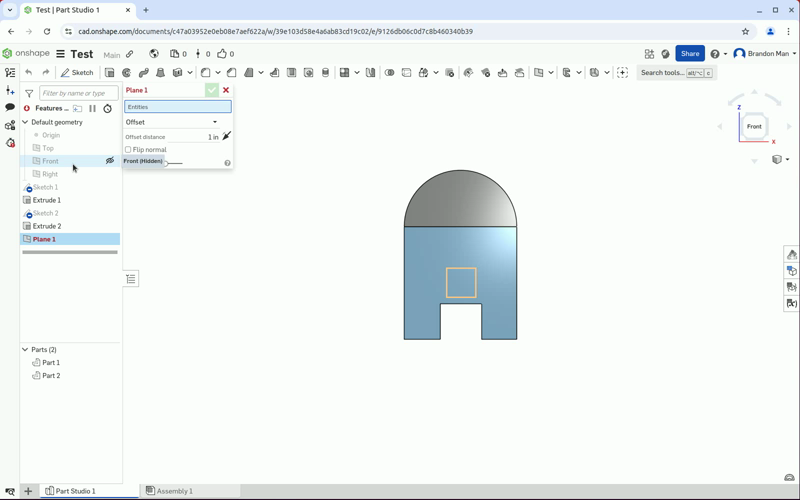
click(73, 163)
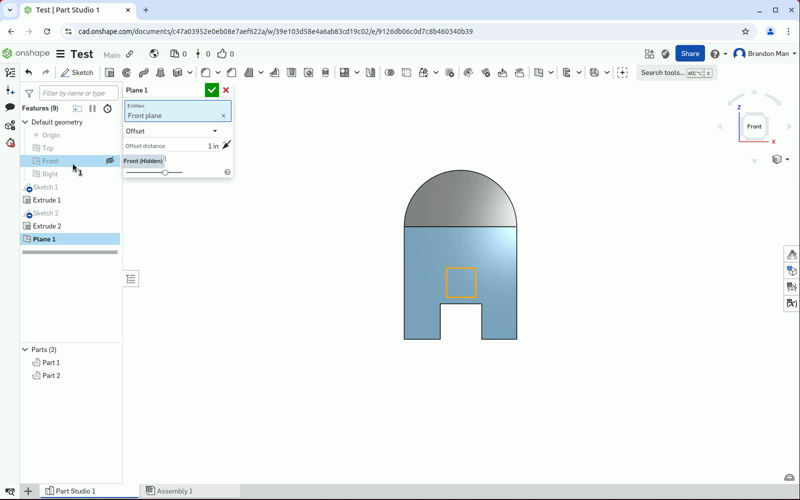
key(tab, 2)
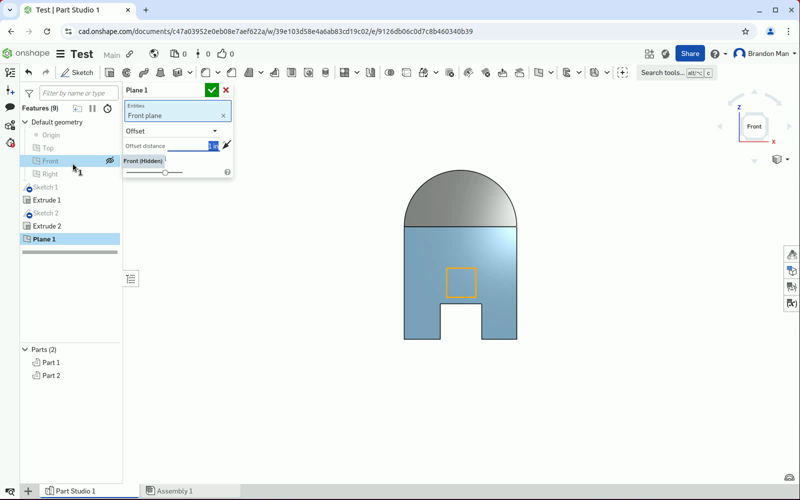
text(7.21)
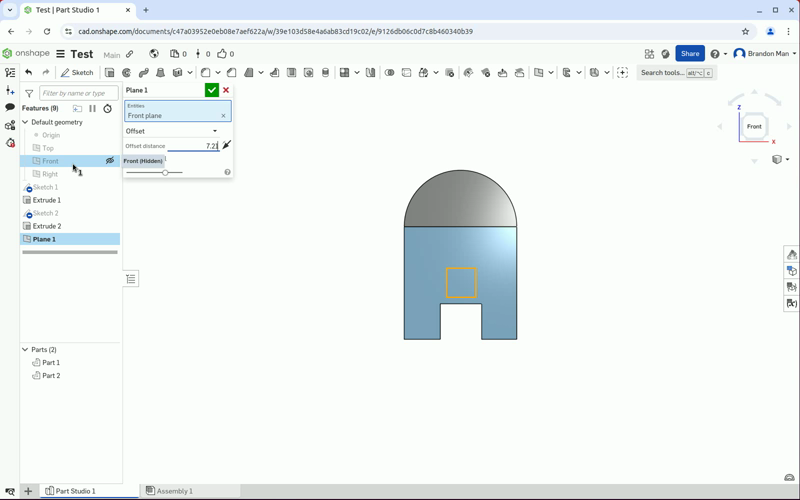
key(enter, 2)
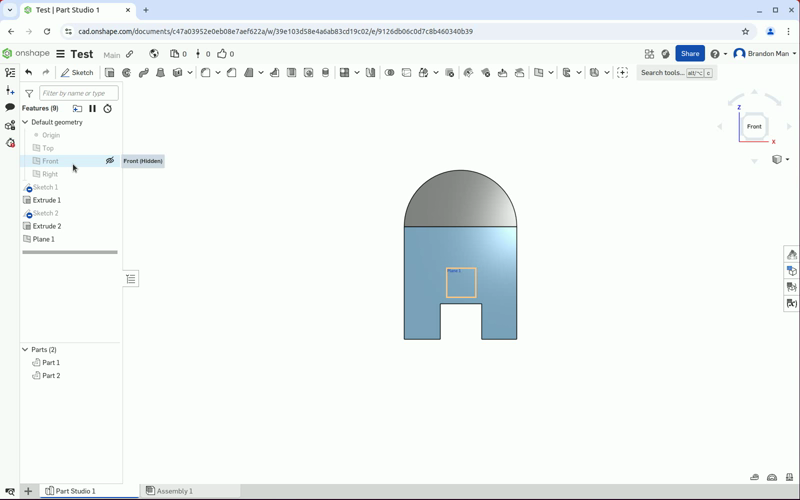
key(shift+s)
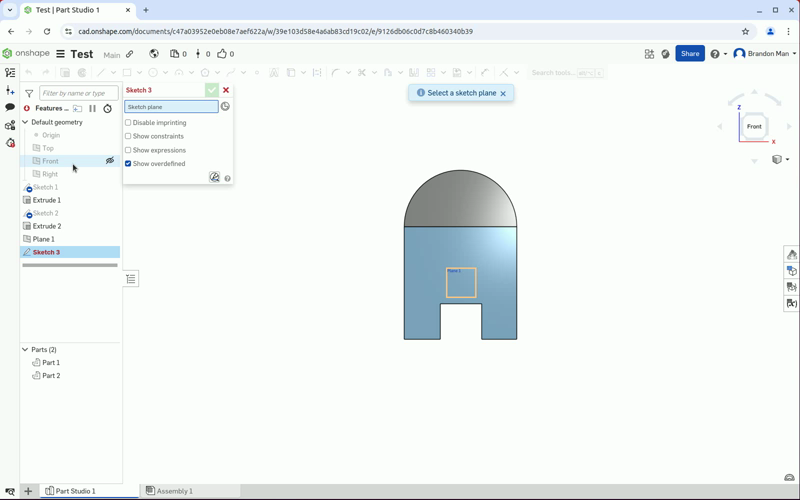
mouse_move(73, 241)
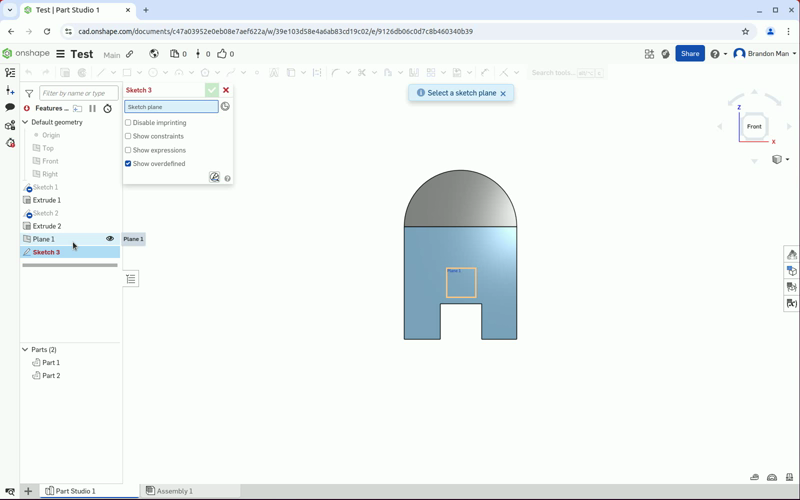
click(73, 241)
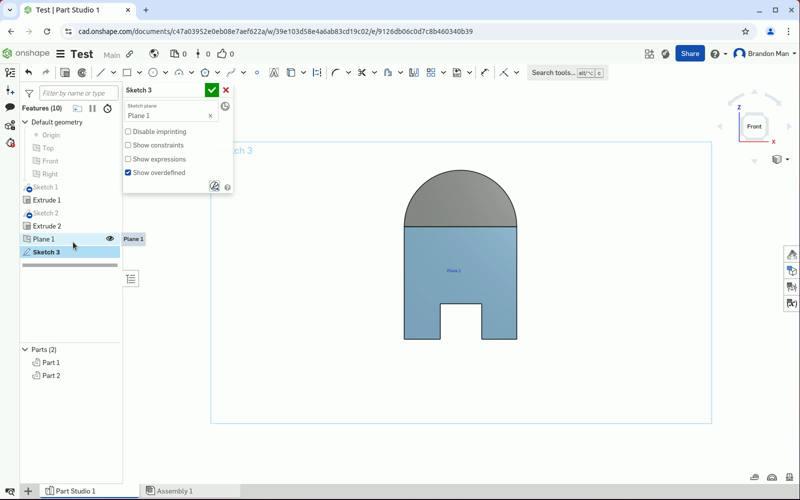
mouse_move(73, 352)
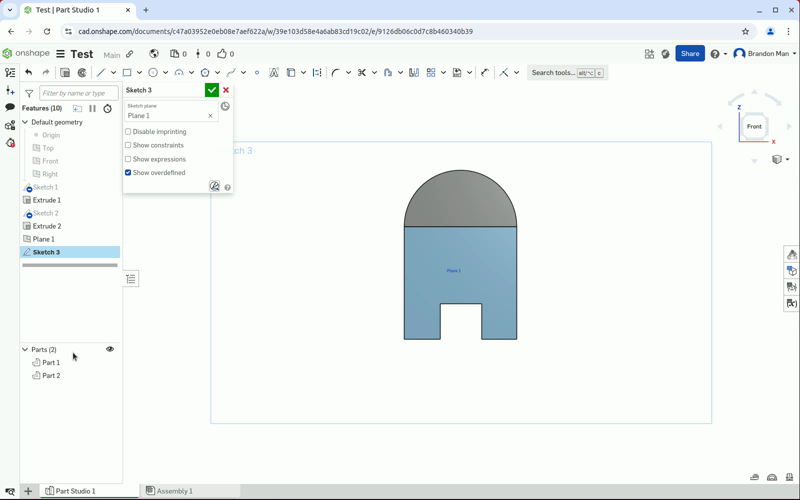
key(y)
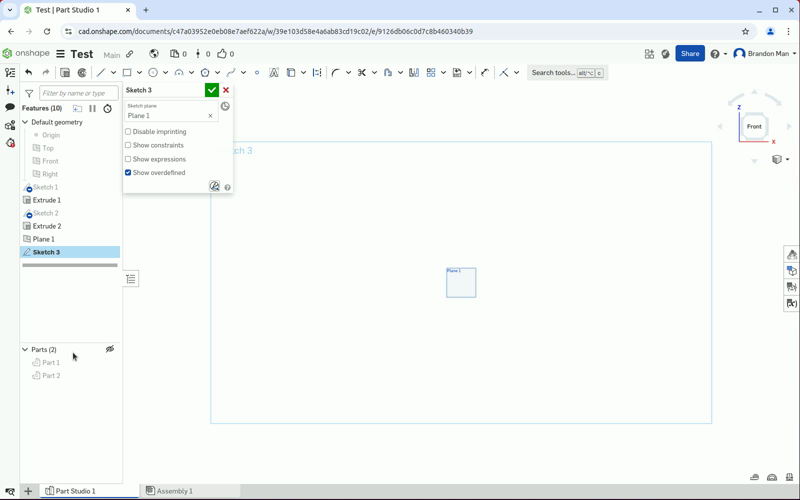
key(c)
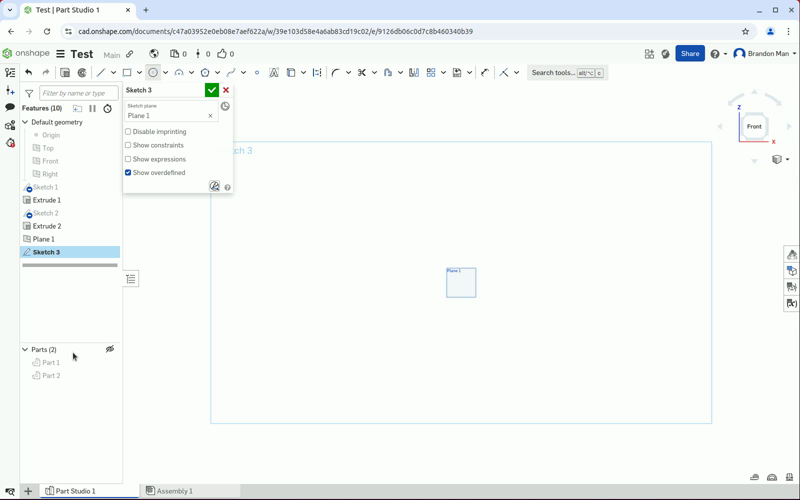
key_down(shift)
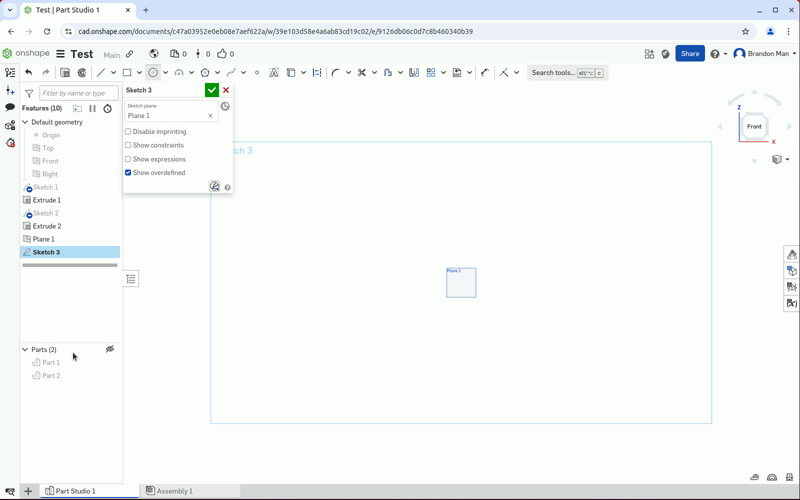
mouse_move(461, 226)
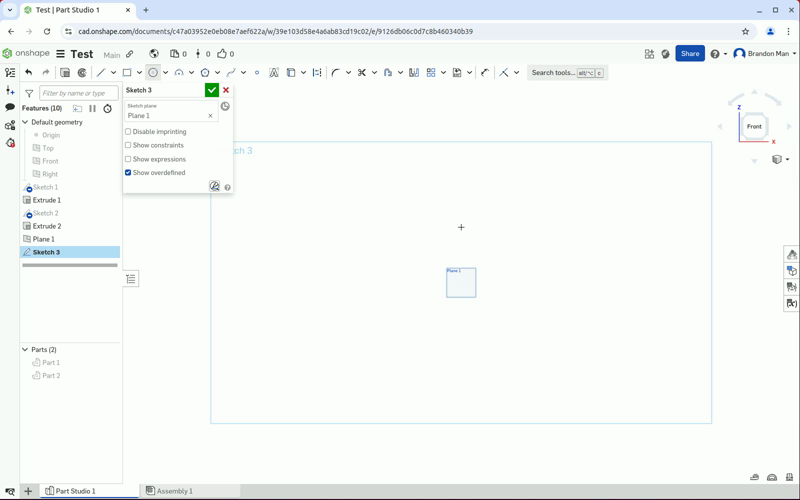
click(461, 226)
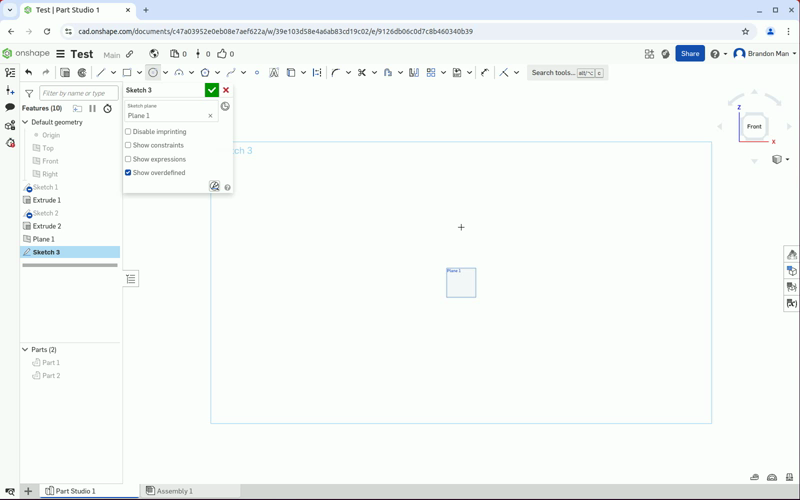
key_up(shift)
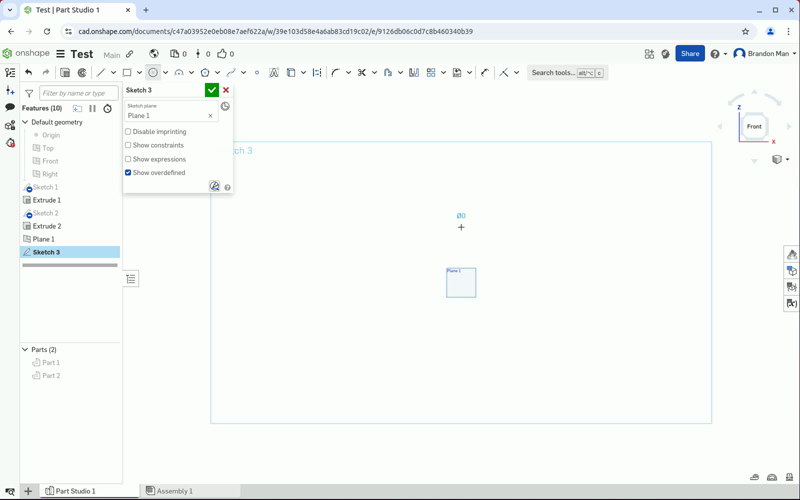
mouse_move(486, 226)
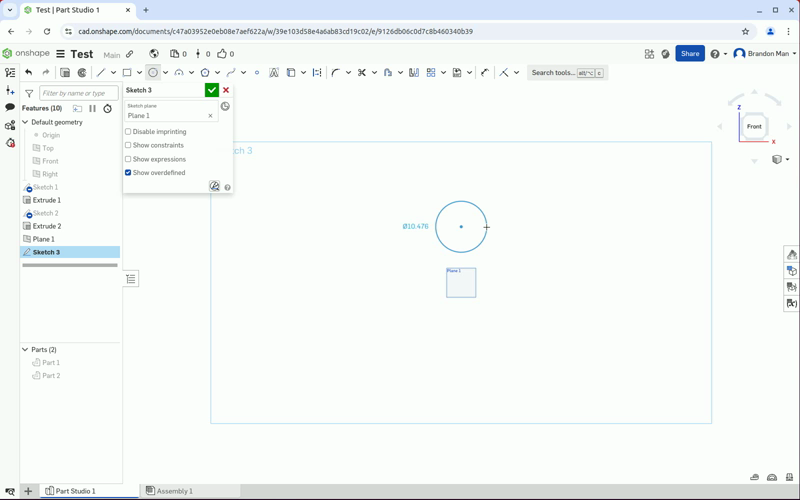
click(486, 226)
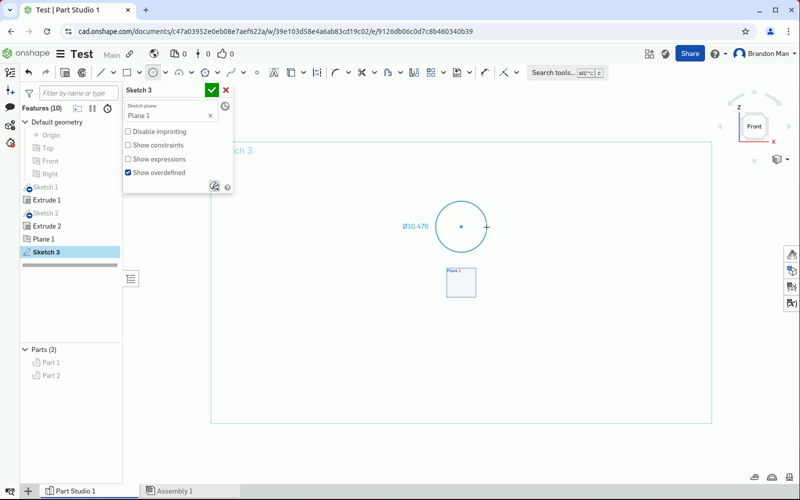
key(esc)
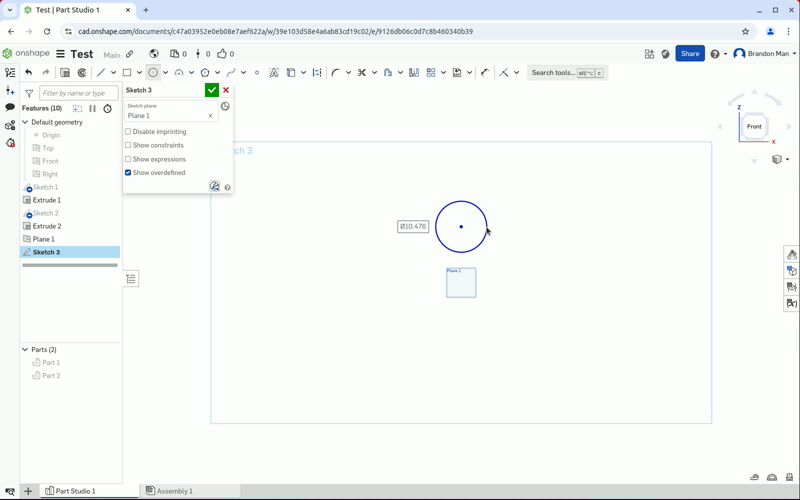
mouse_move(485, 228)
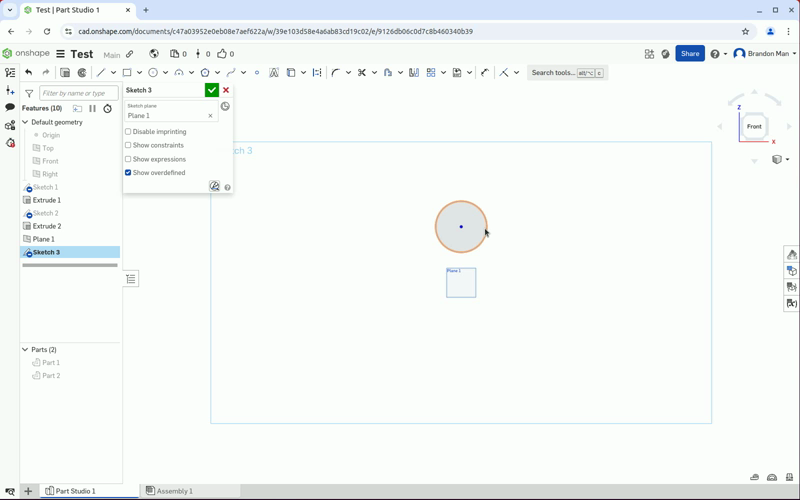
click(485, 228)
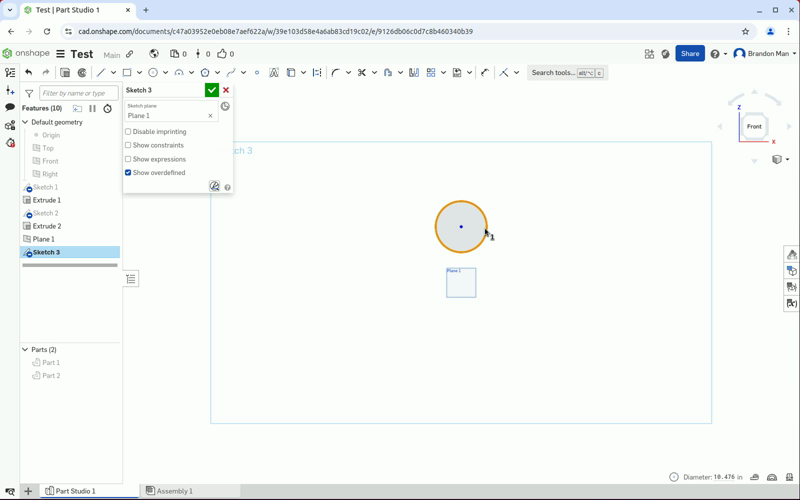
mouse_move(73, 352)
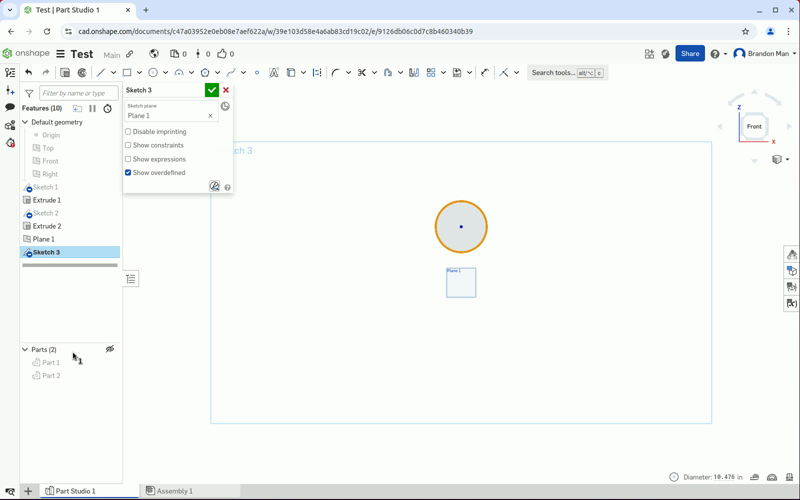
key(shift+y)
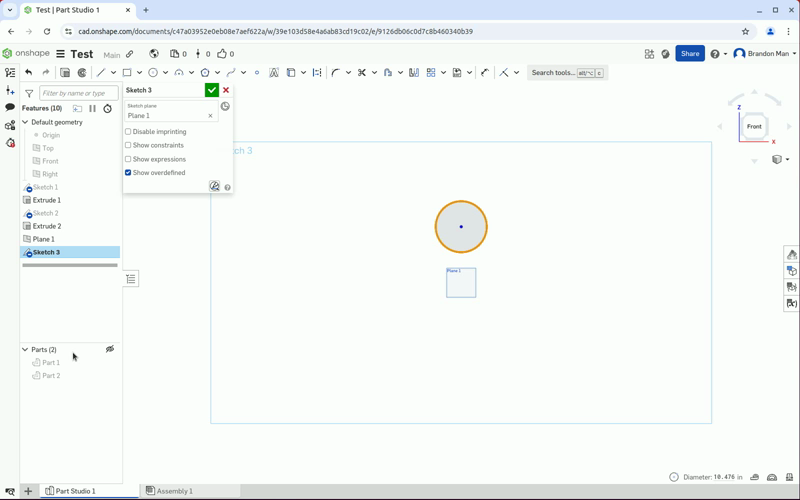
key(shift+e)
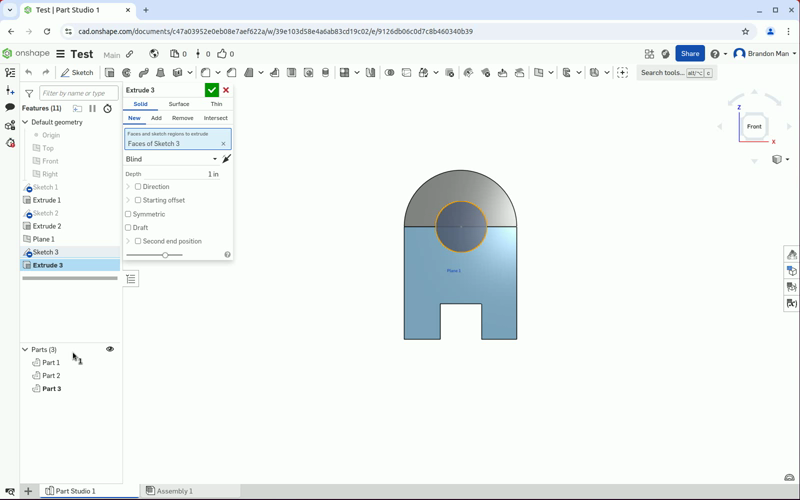
mouse_move(143, 106)
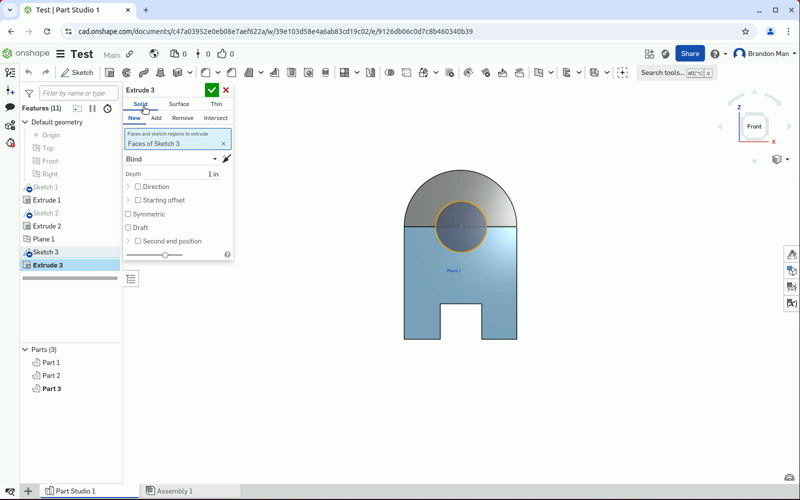
click(143, 106)
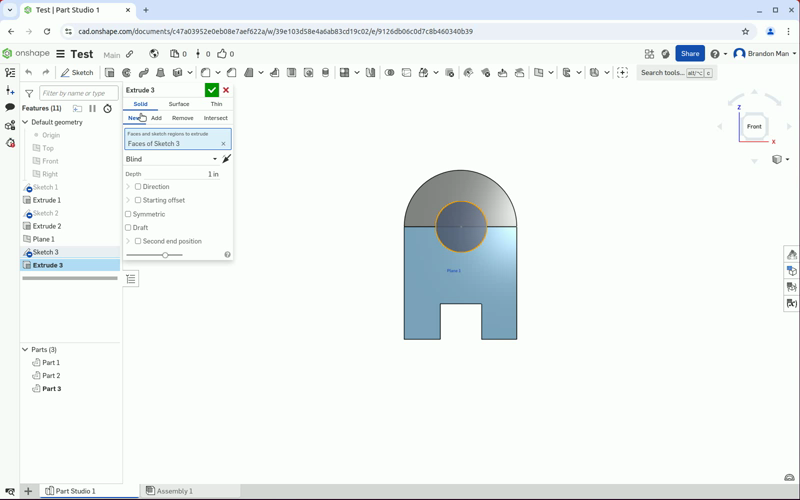
mouse_move(137, 120)
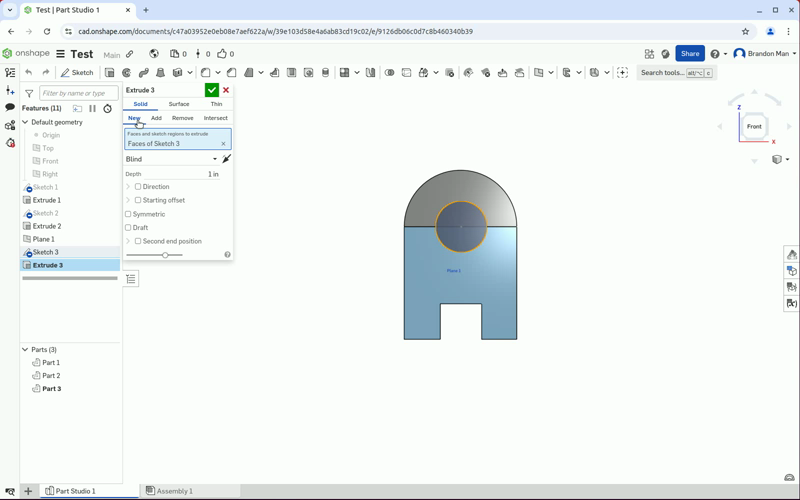
click(137, 120)
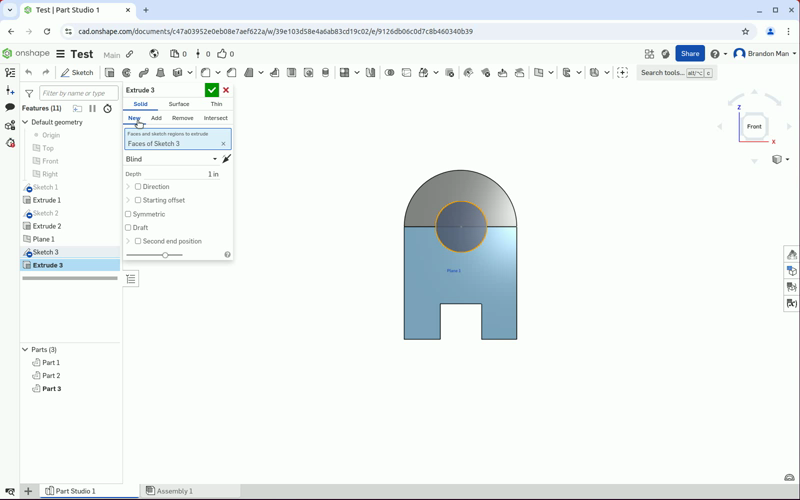
key(tab, 4)
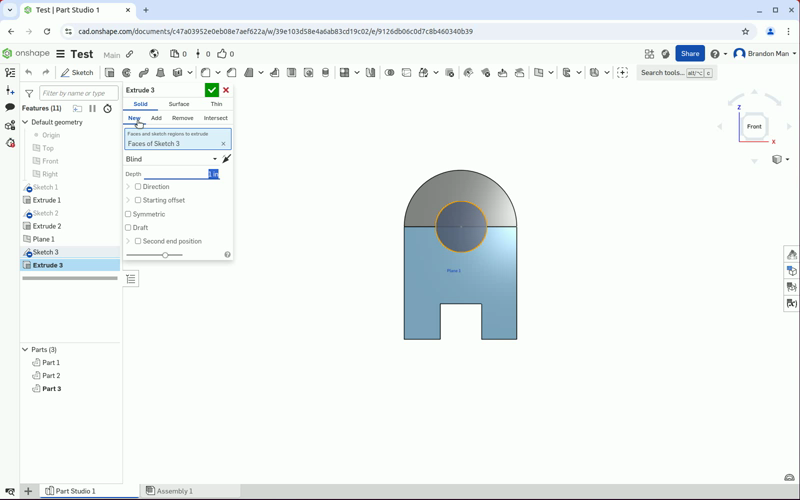
text(5.777)
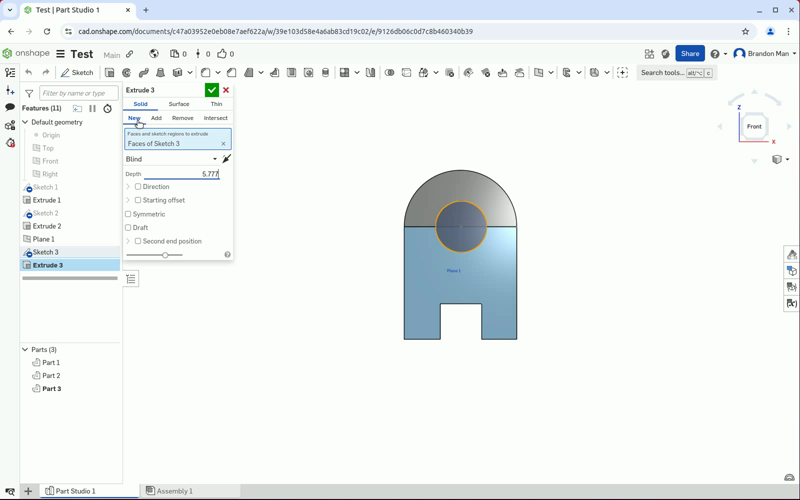
key(enter)
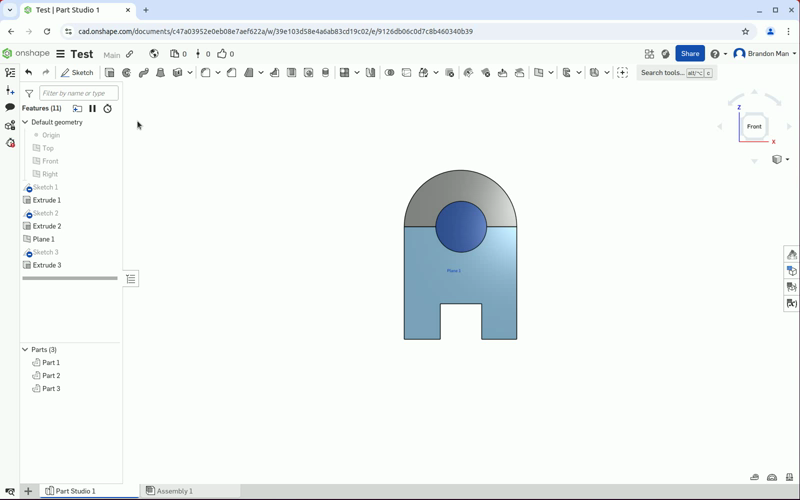
key(shift+h)
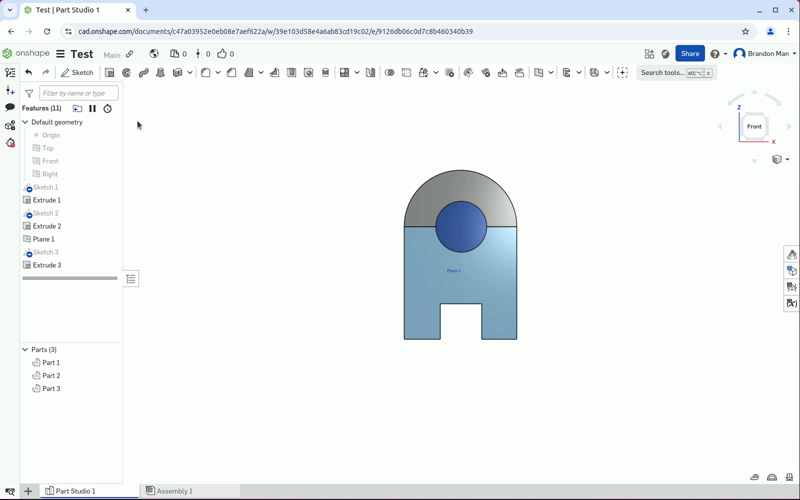
key(shift+h)
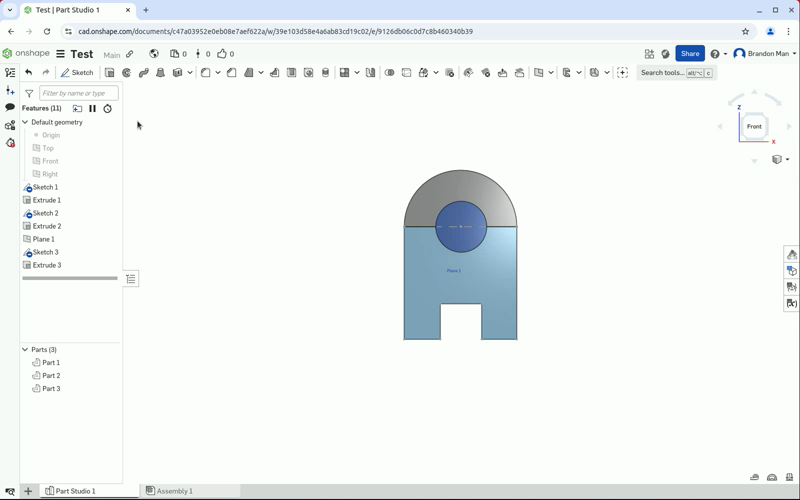
key(shift+7)
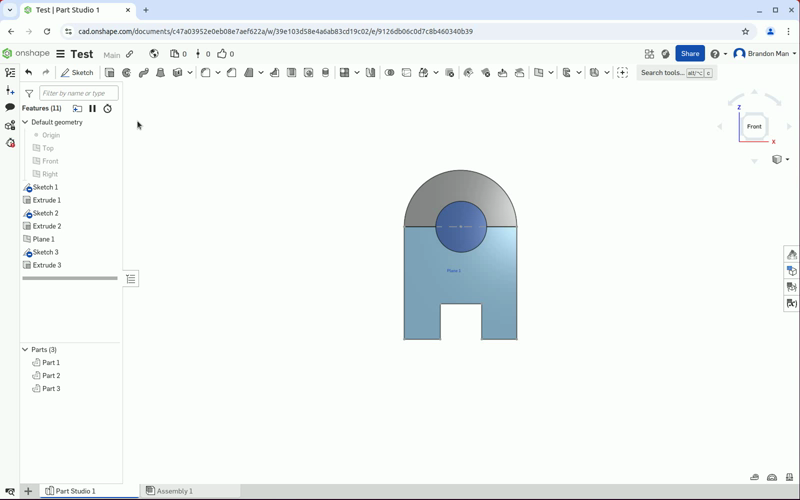
key(left, 2)
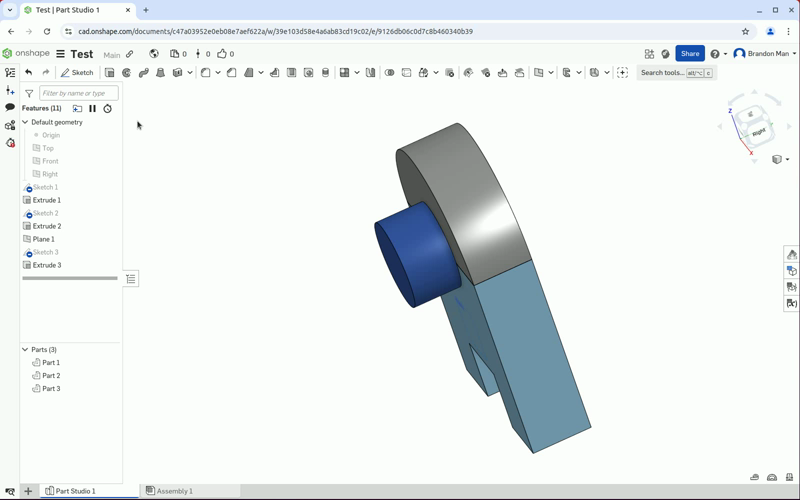
key(down, 2)
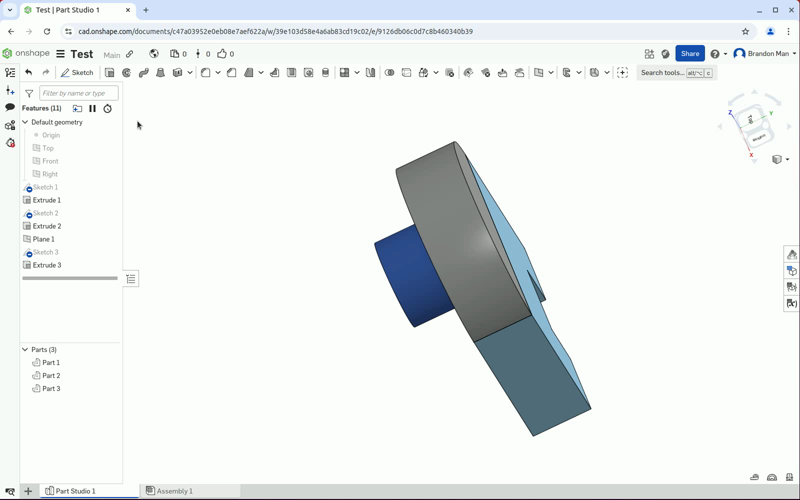
key(up, 2)
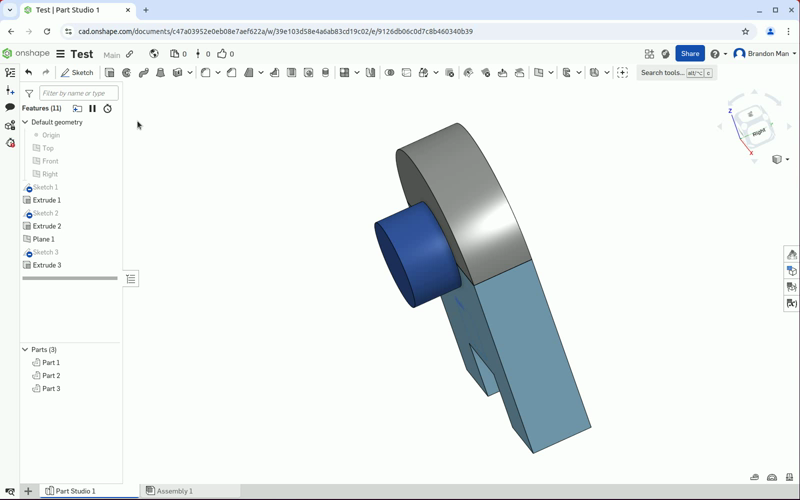
key(right, 2)
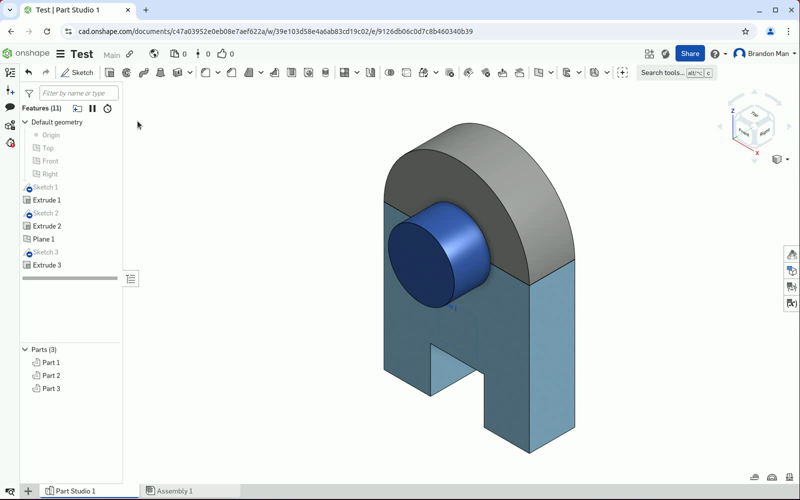
mouse_move(73, 189)
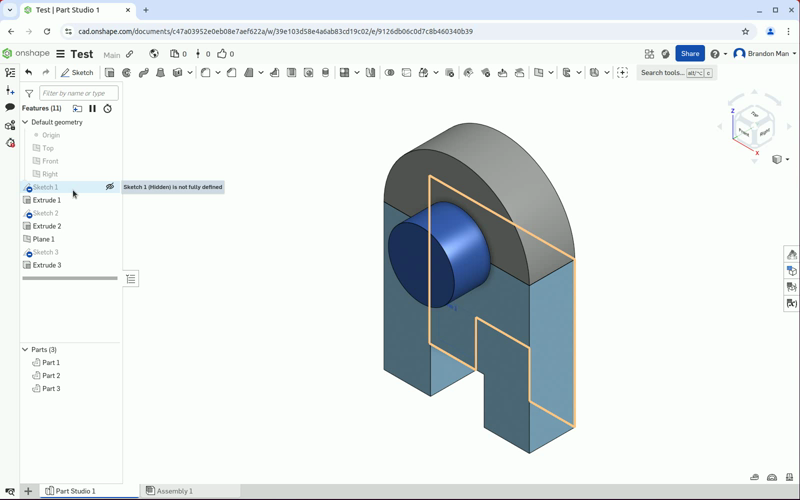
click(73, 189)